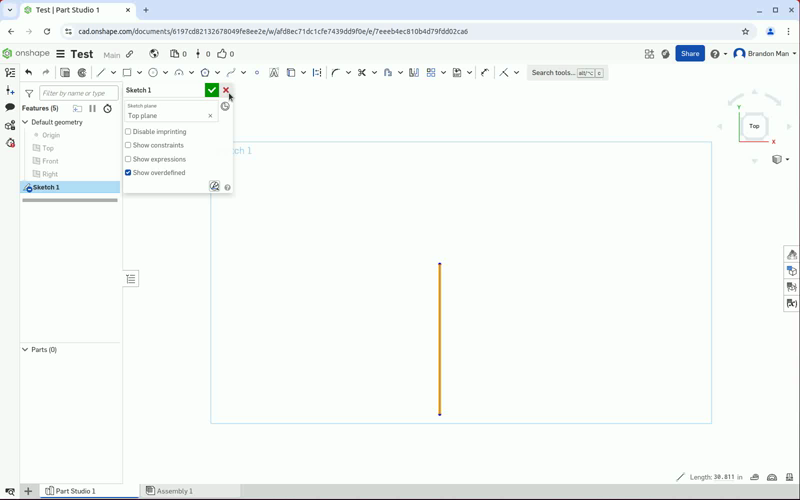
key(shift+h)
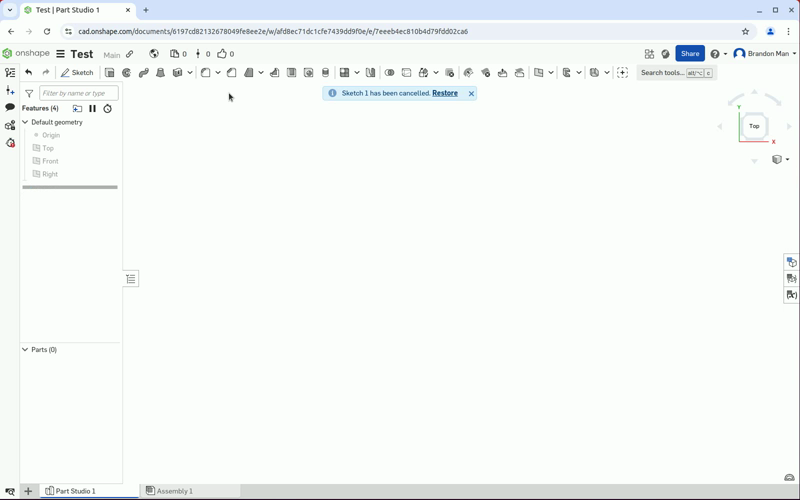
mouse_move(73, 352)
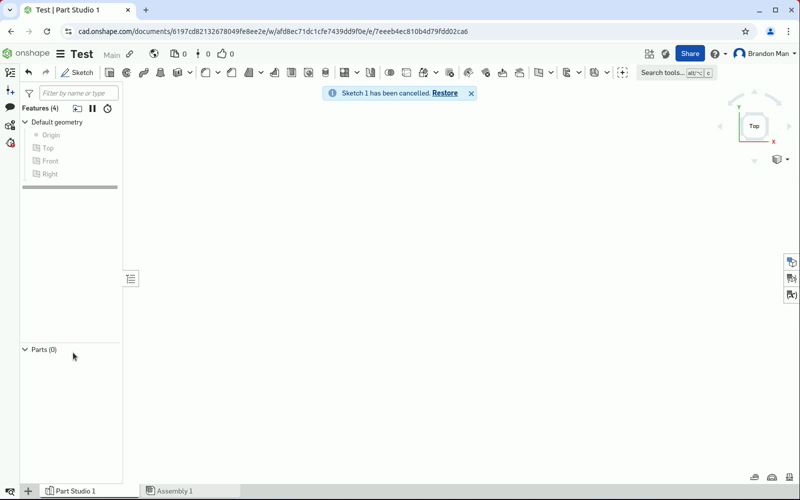
key(y)
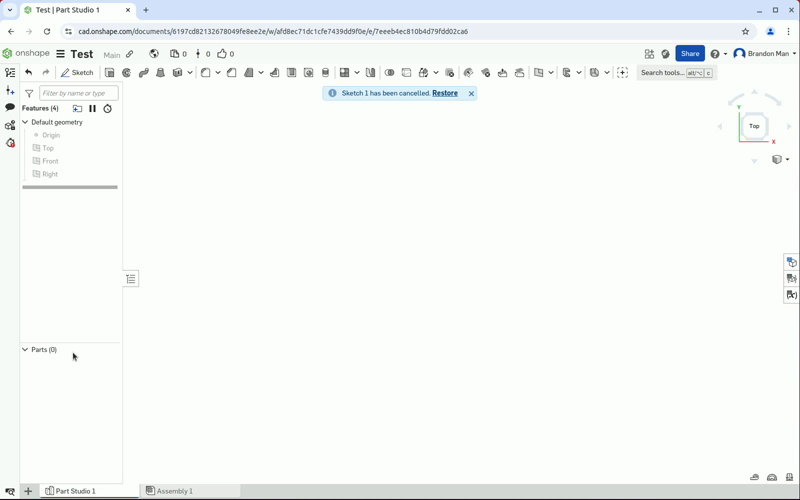
key(shift+p)
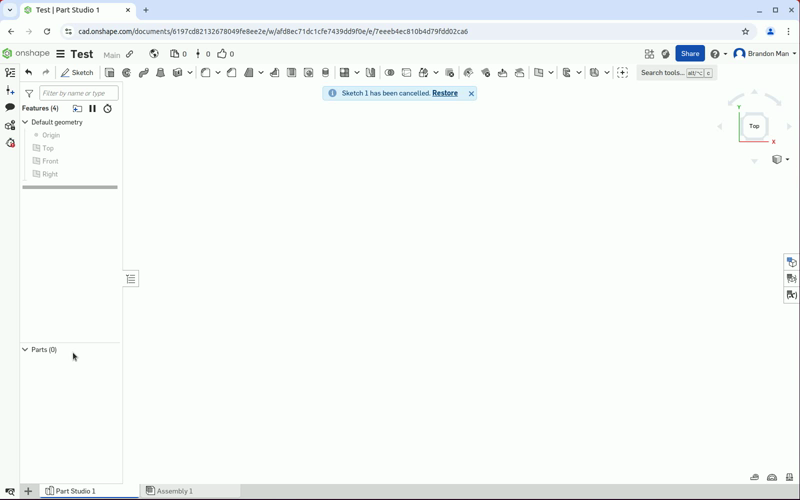
key(space)
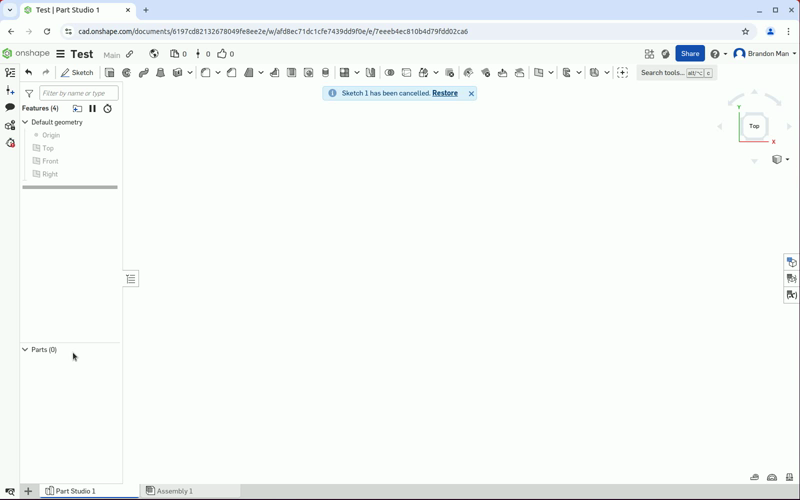
key_down(shift)
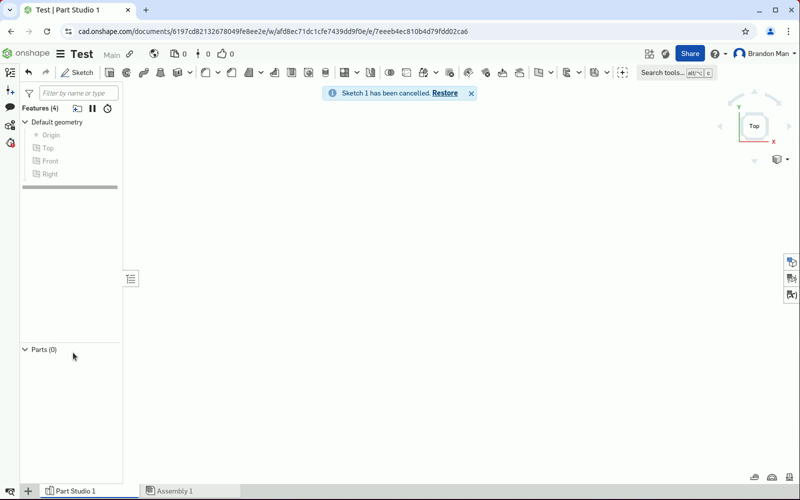
key(up)
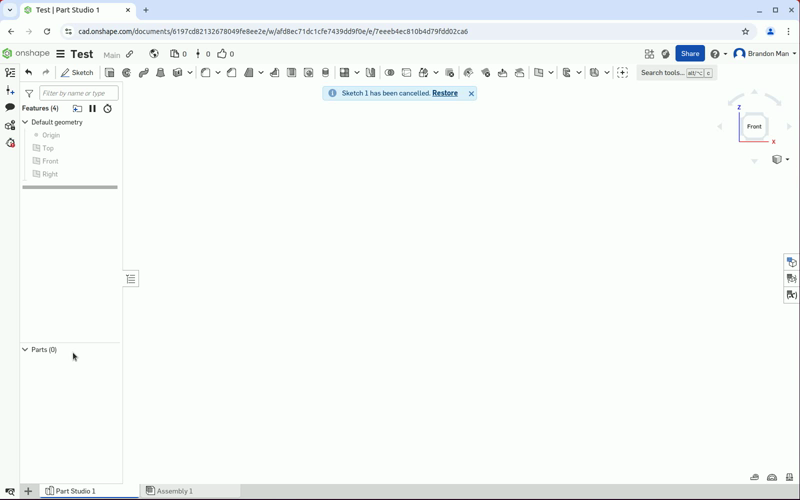
key_up(shift)
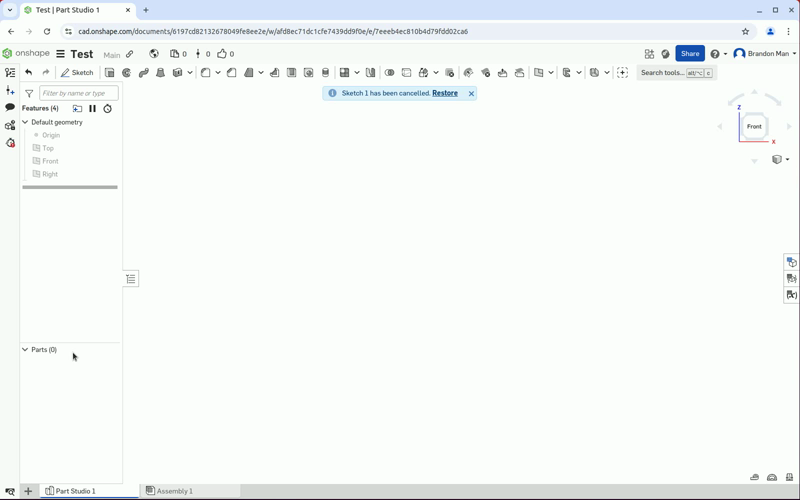
mouse_move(73, 352)
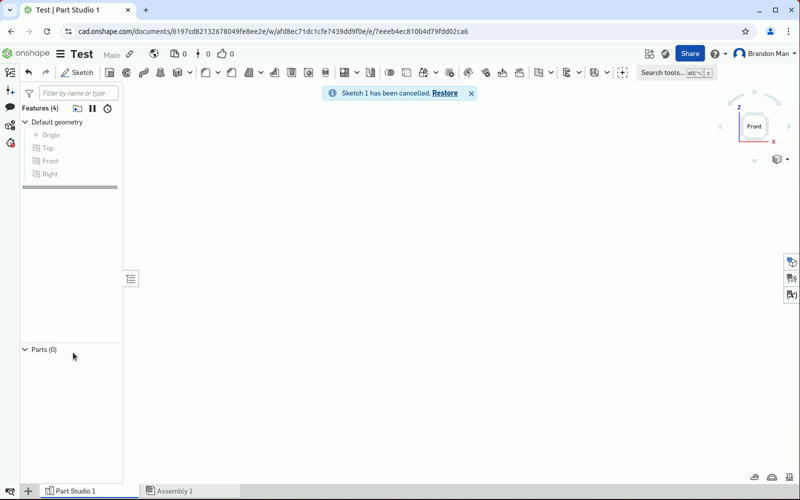
key(shift+y)
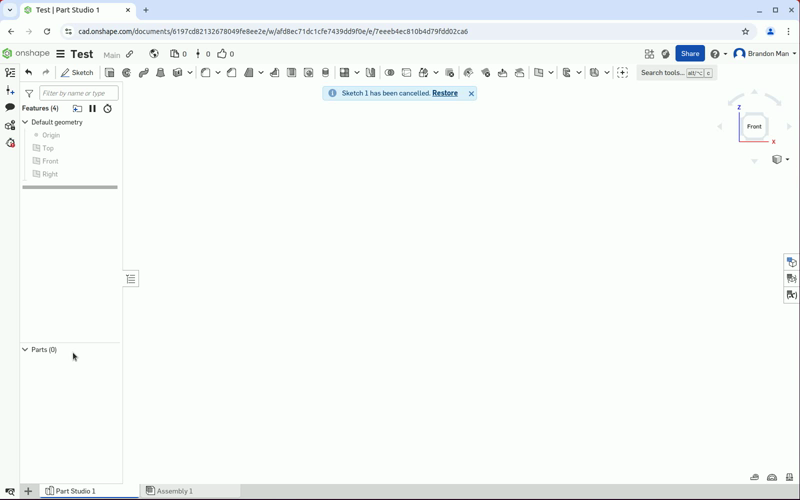
key(shift+s)
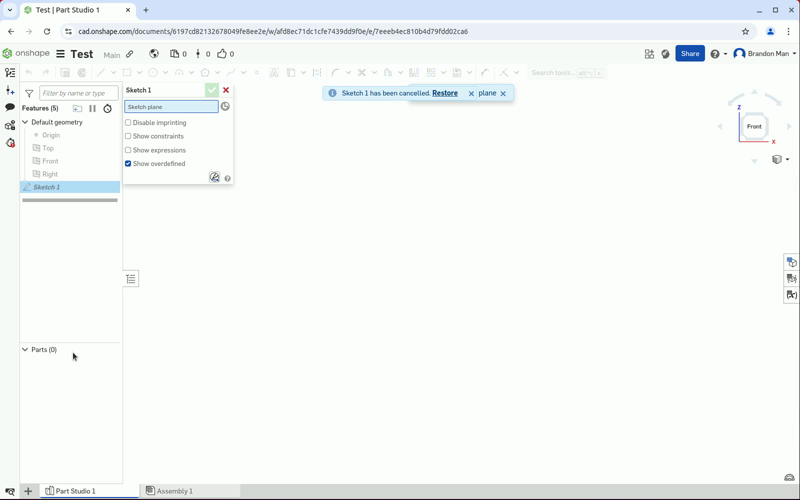
mouse_move(73, 163)
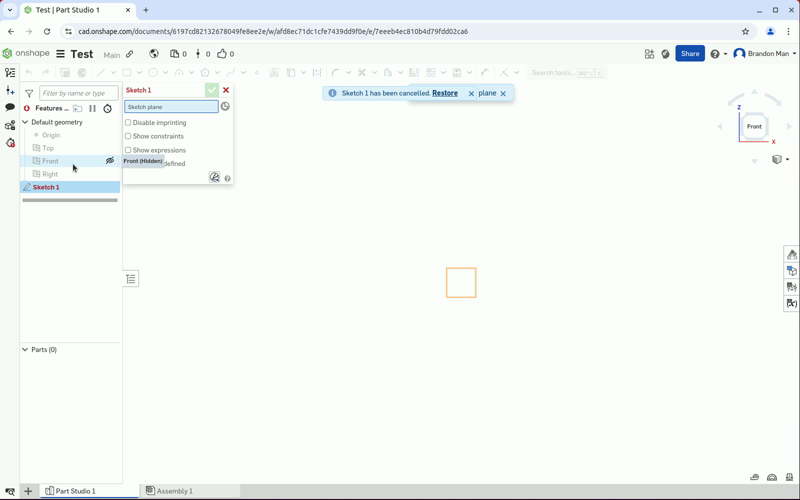
click(73, 163)
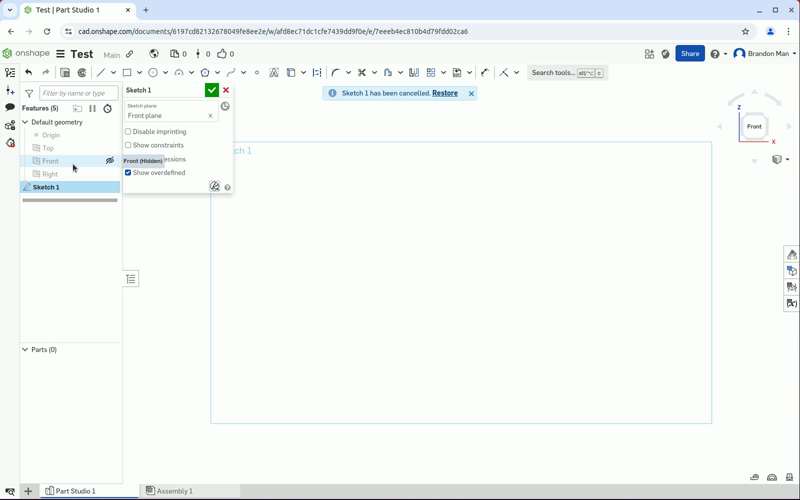
mouse_move(73, 352)
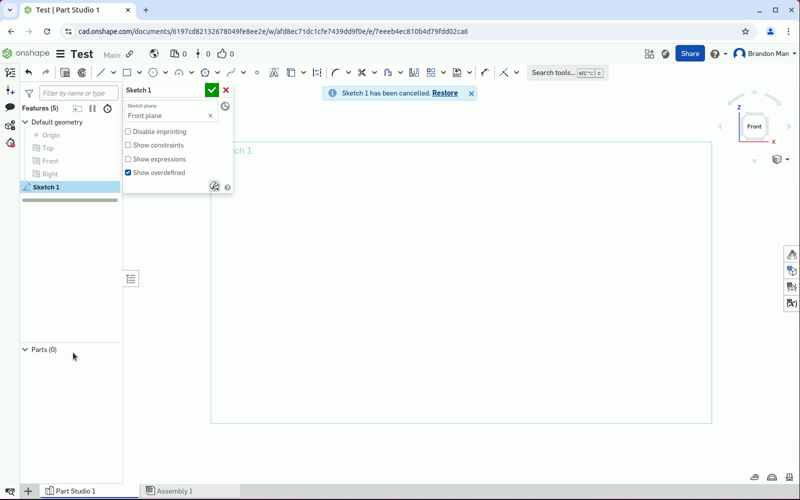
key(y)
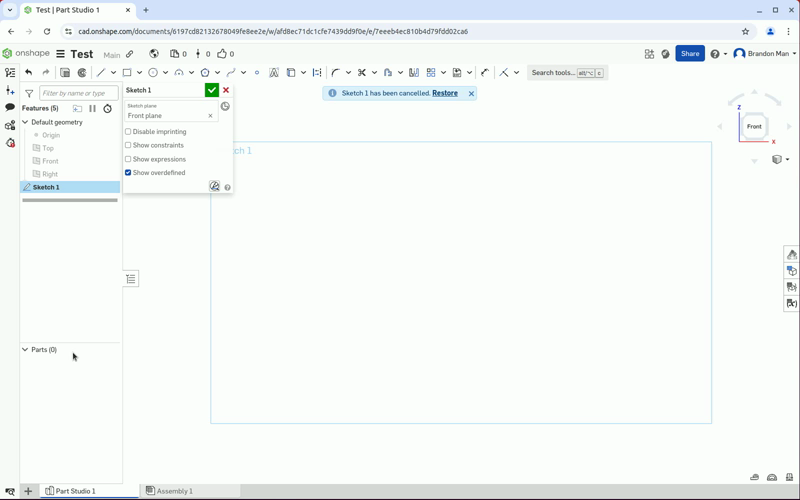
key(c)
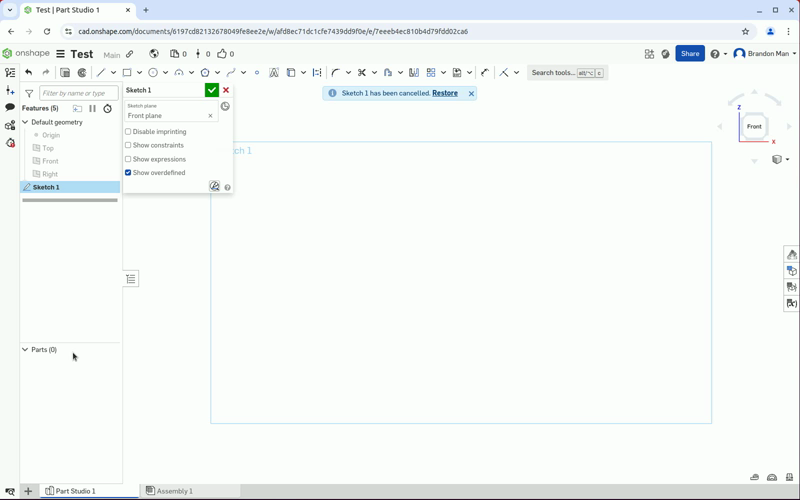
key_down(shift)
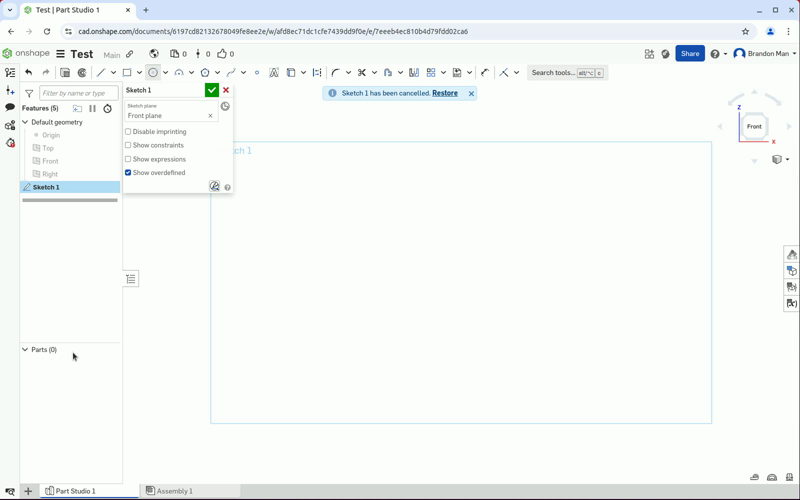
mouse_move(461, 282)
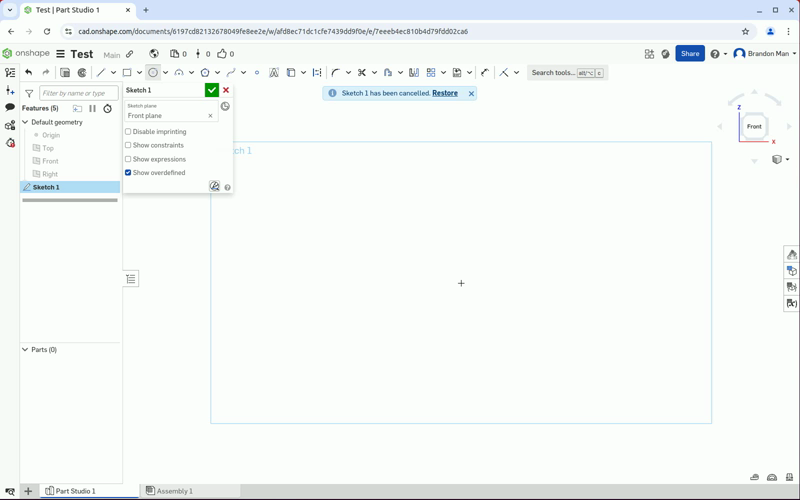
click(461, 282)
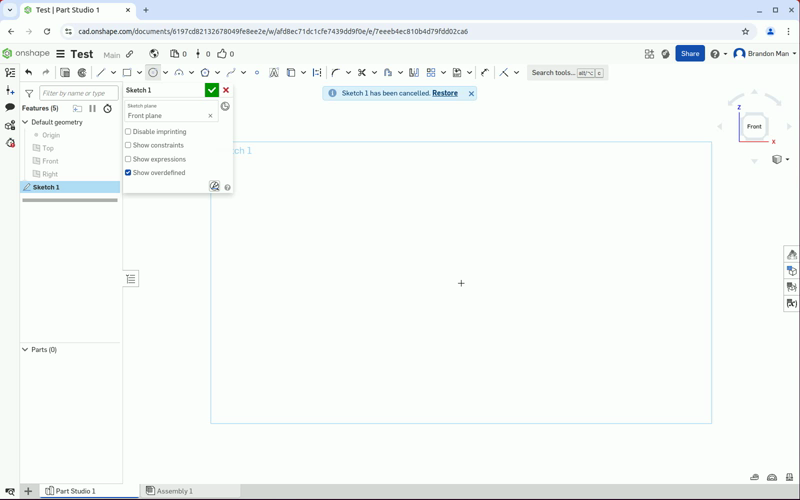
key_up(shift)
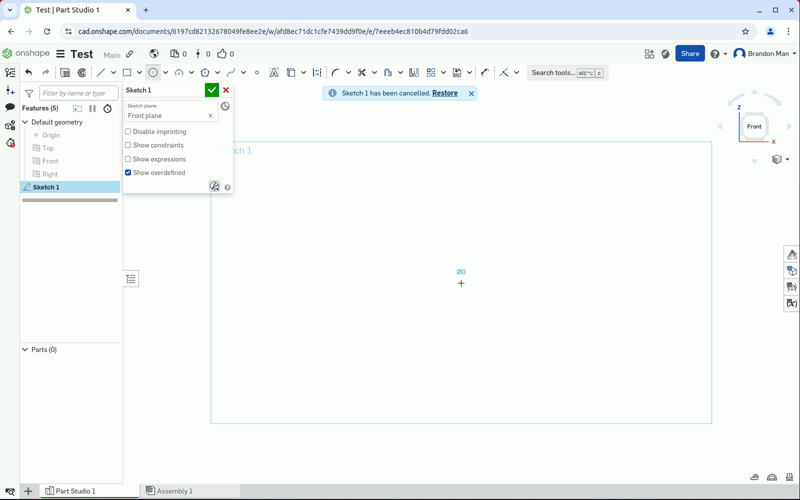
mouse_move(497, 282)
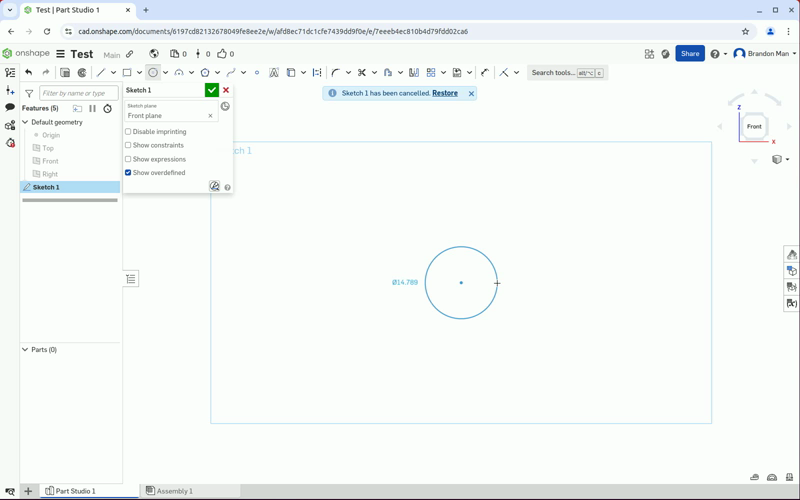
click(497, 282)
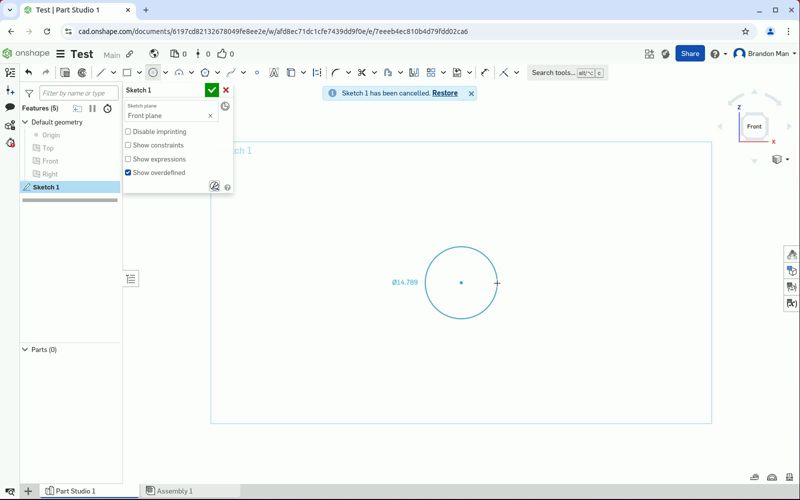
key(esc)
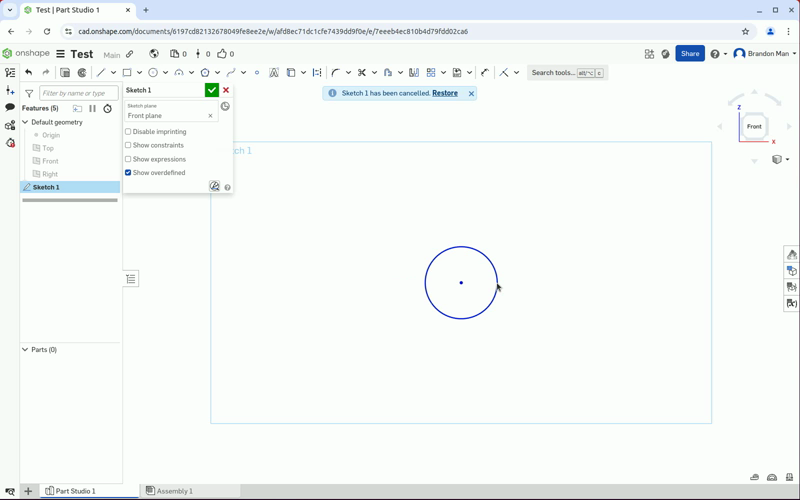
key(c)
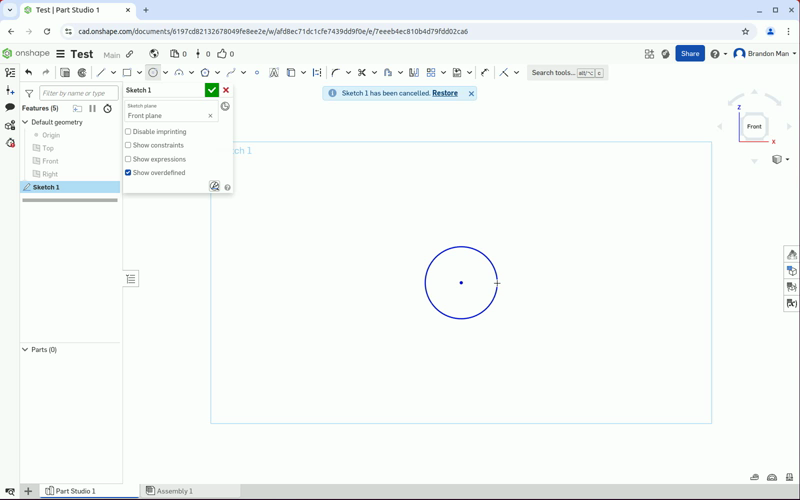
key_down(shift)
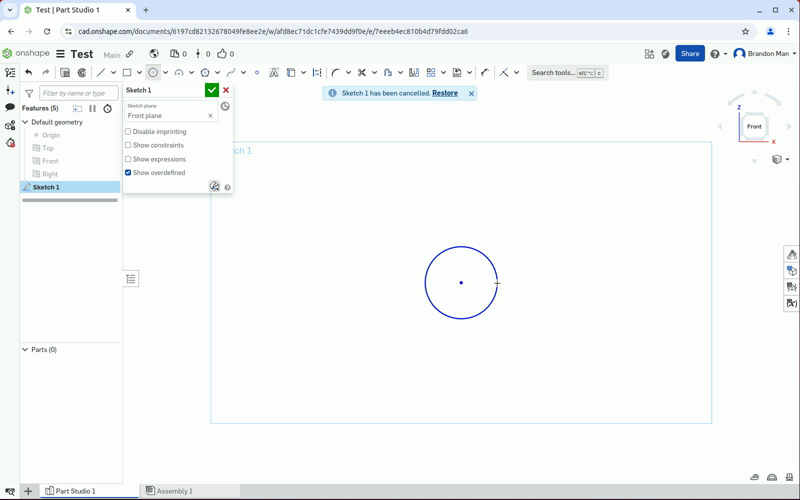
mouse_move(461, 282)
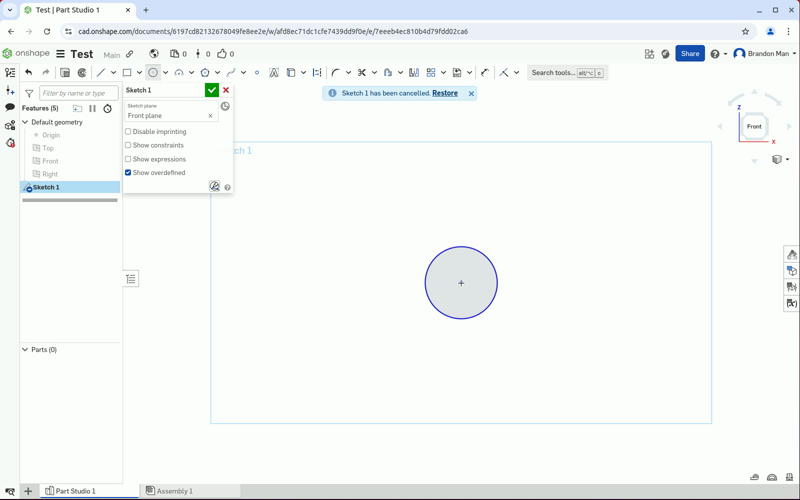
click(461, 282)
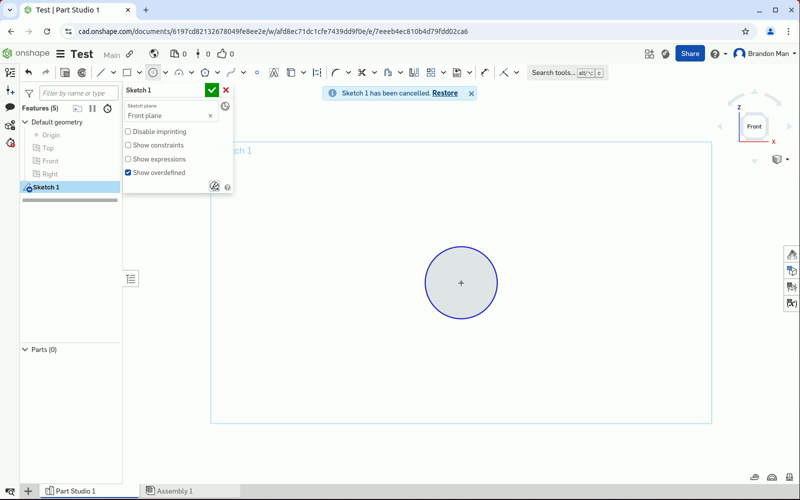
key_up(shift)
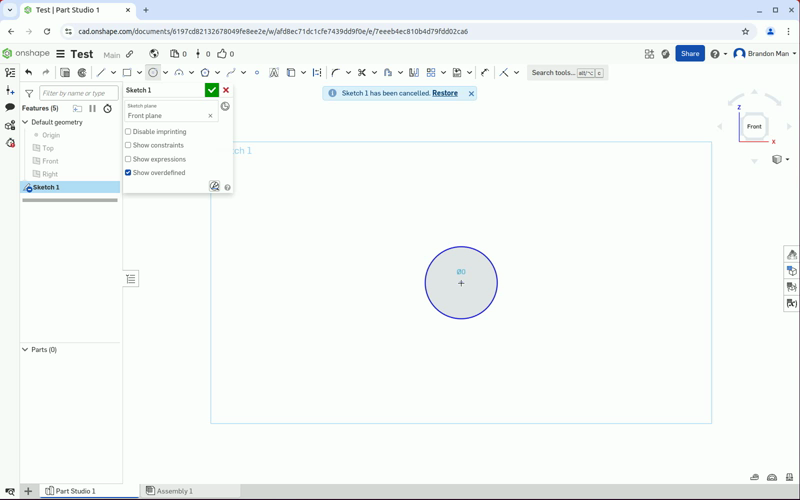
mouse_move(479, 282)
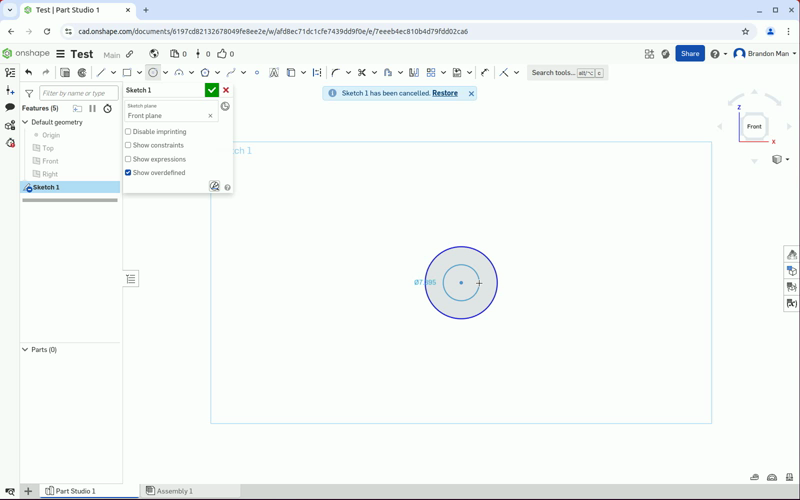
click(479, 282)
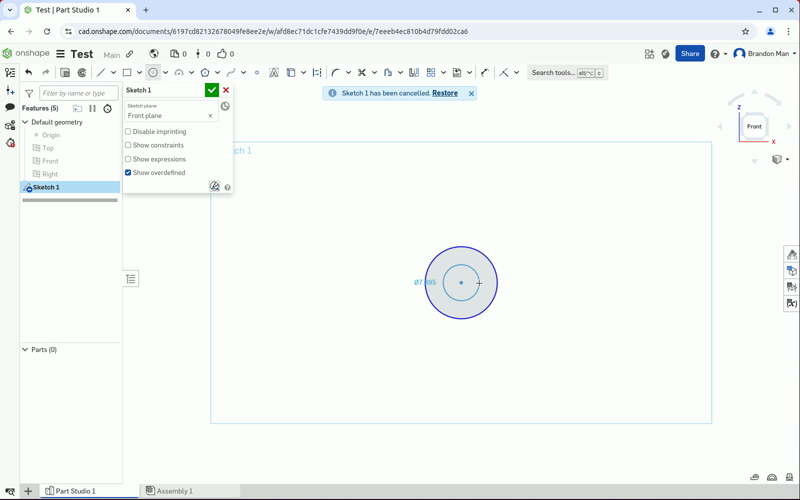
key(esc)
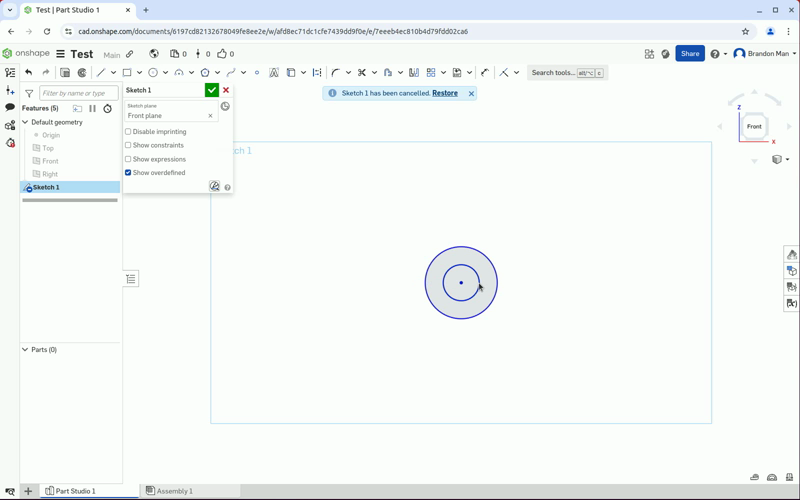
mouse_move(430, 289)
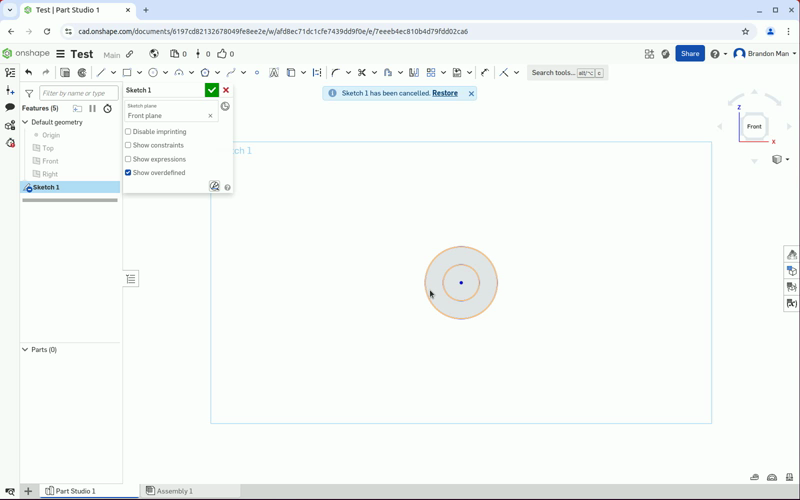
click(430, 289)
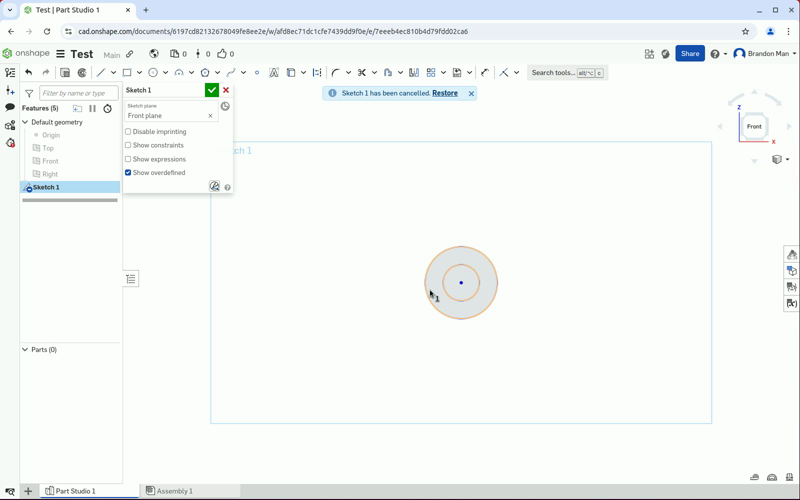
mouse_move(73, 352)
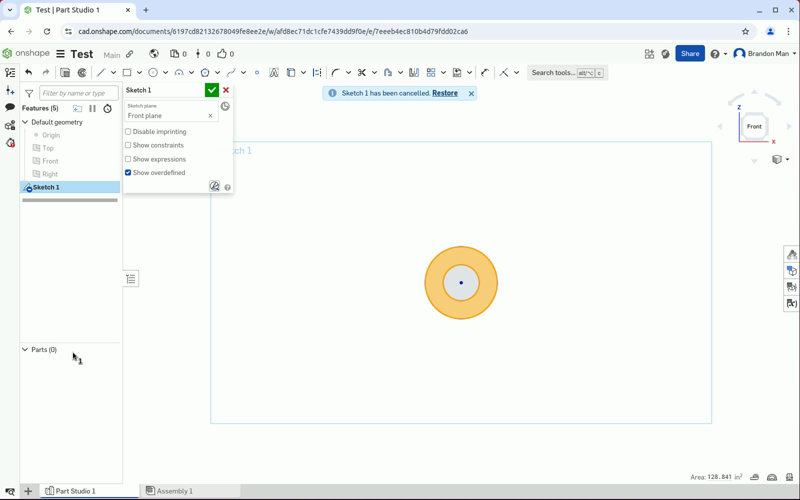
key(shift+y)
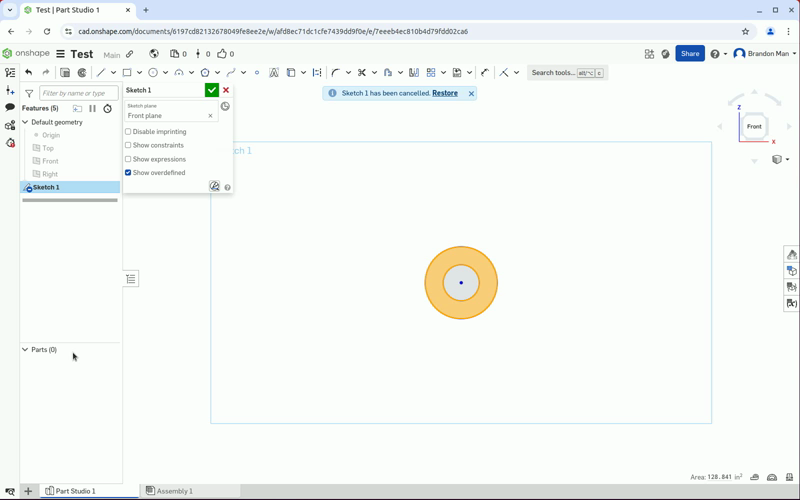
key(shift+e)
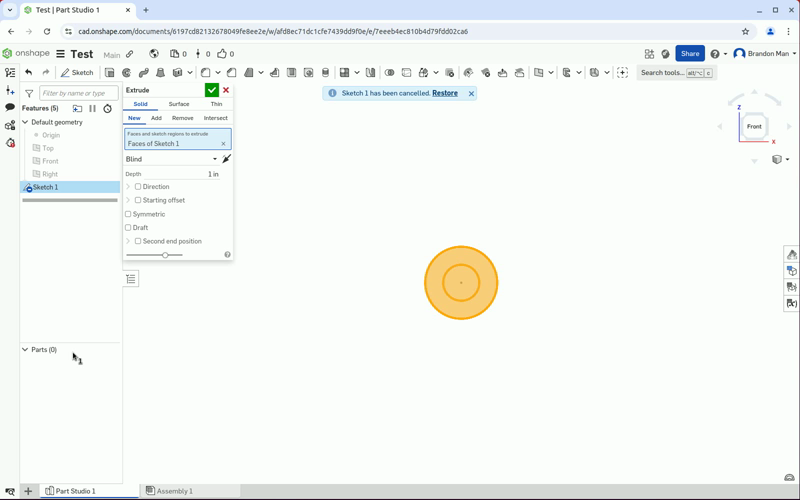
mouse_move(143, 106)
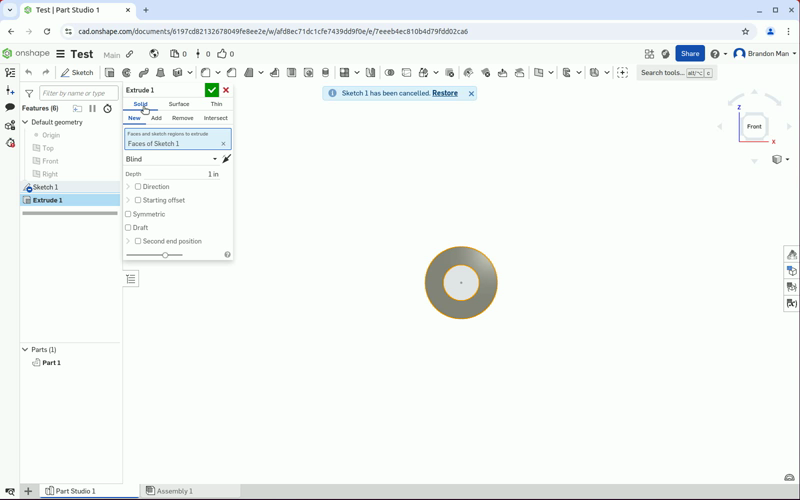
click(143, 106)
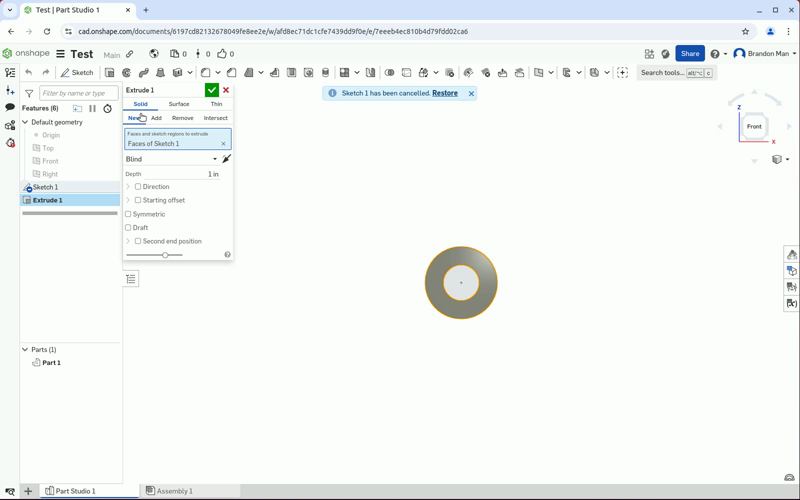
mouse_move(137, 120)
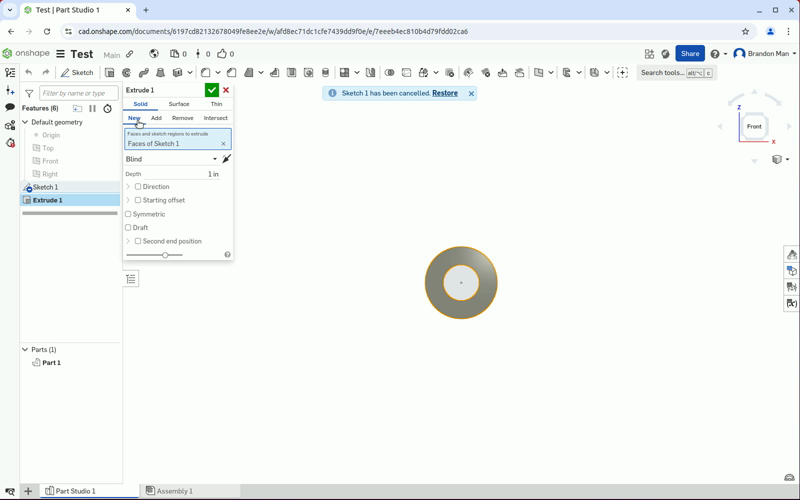
click(137, 120)
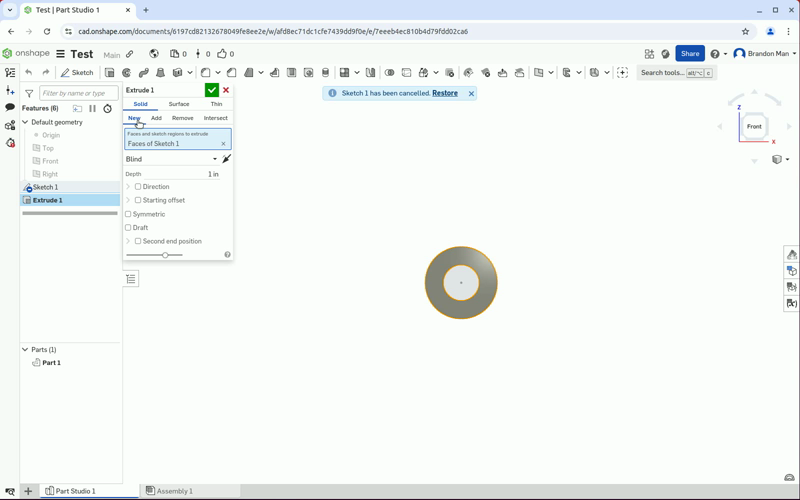
key(tab, 4)
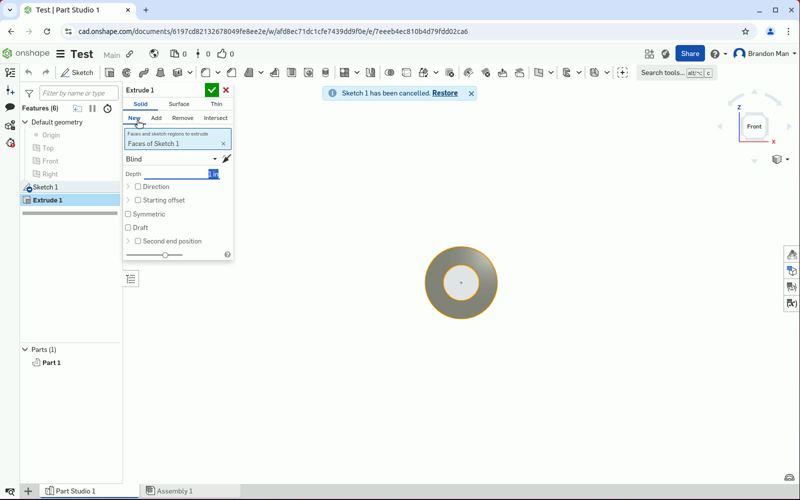
text(3.611)
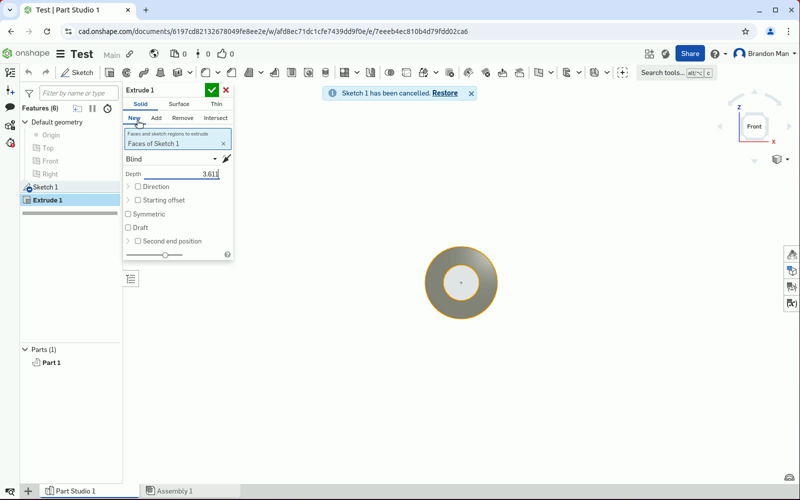
key(enter)
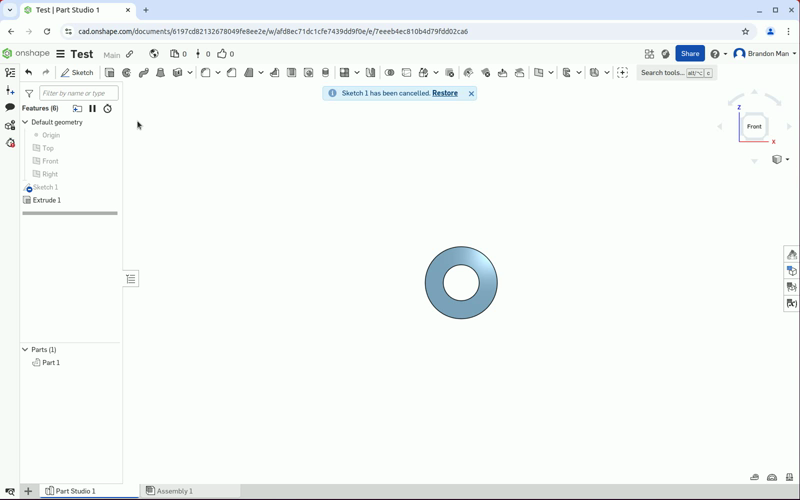
key(shift+h)
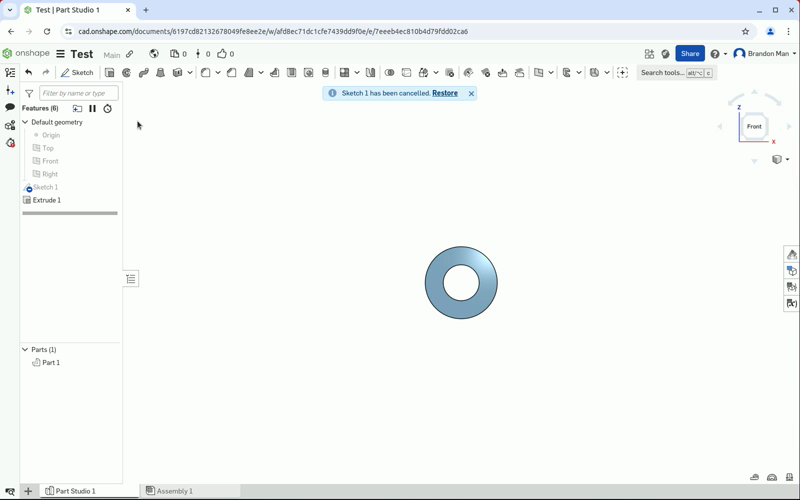
key(shift+h)
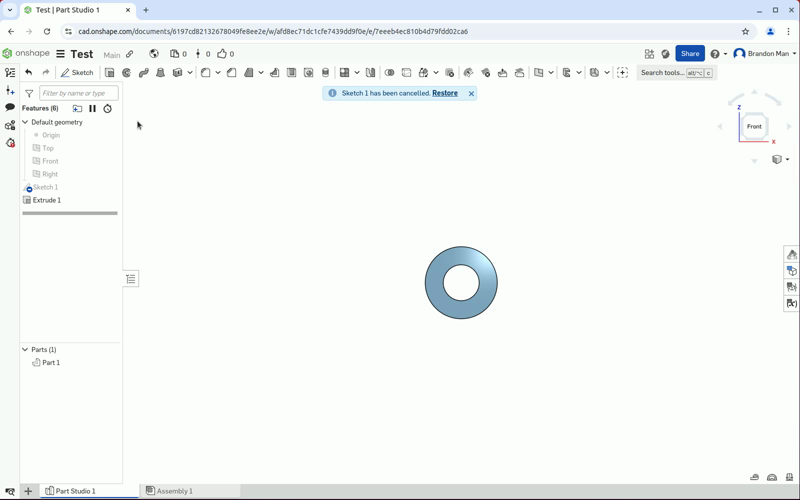
mouse_move(73, 189)
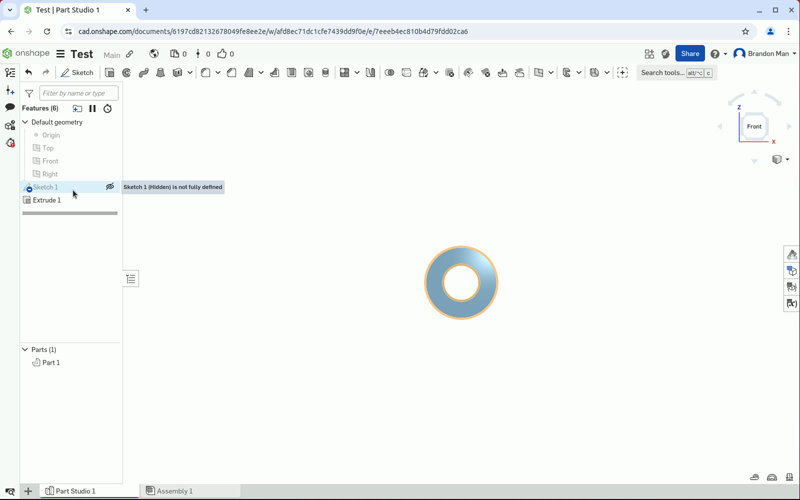
click(73, 189)
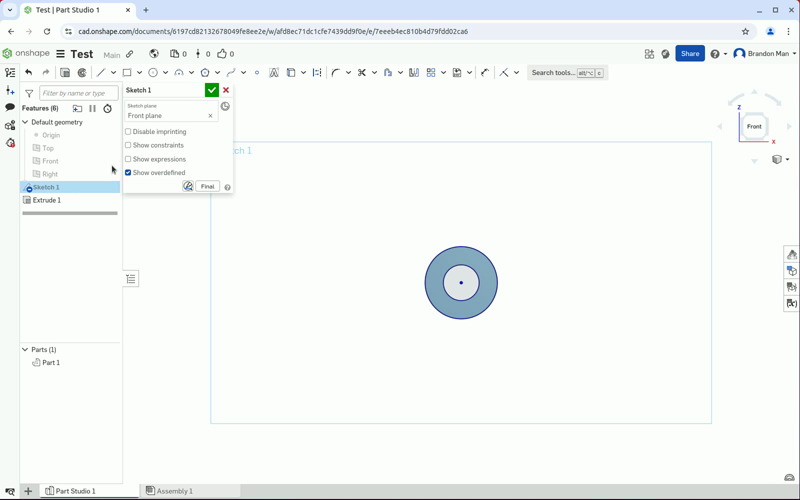
mouse_move(229, 92)
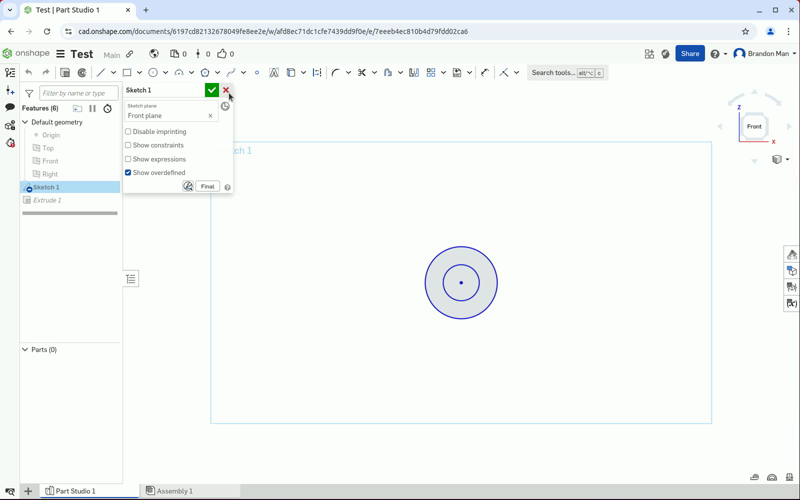
click(229, 92)
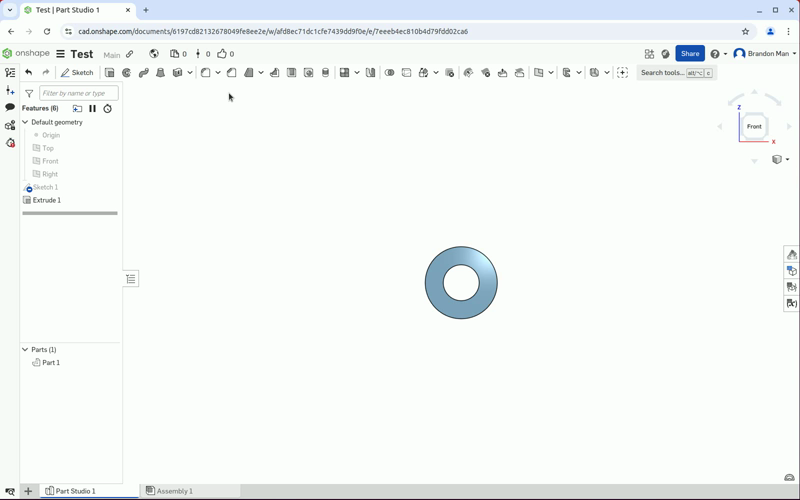
mouse_move(541, 75)
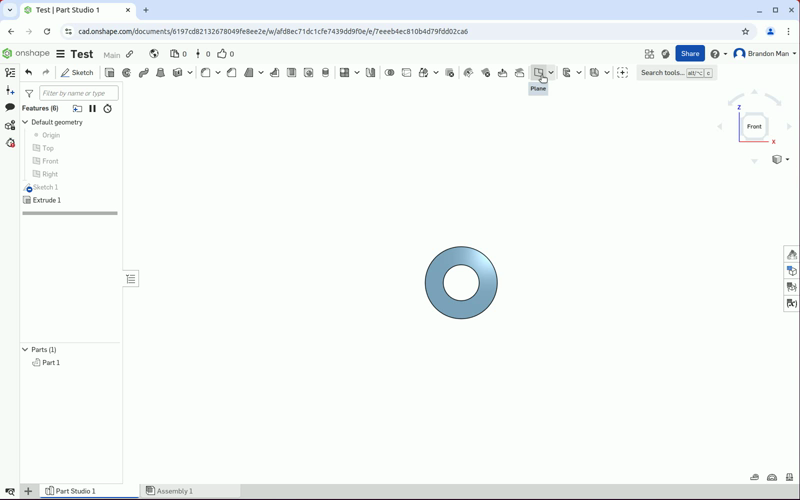
click(541, 75)
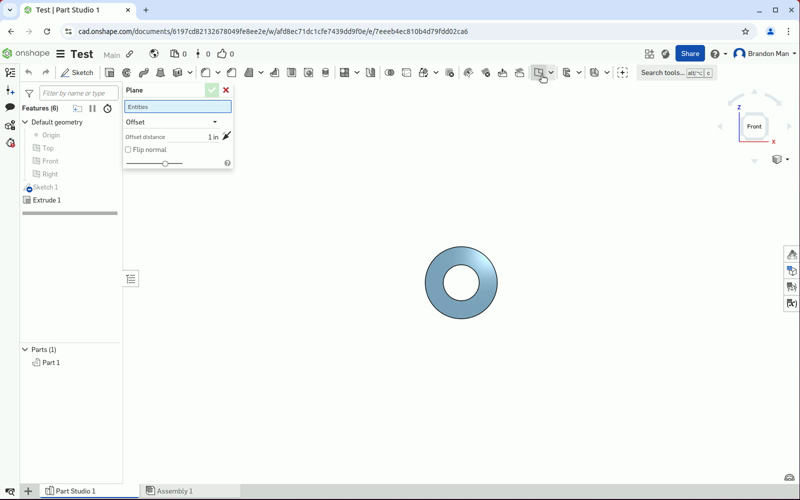
mouse_move(73, 163)
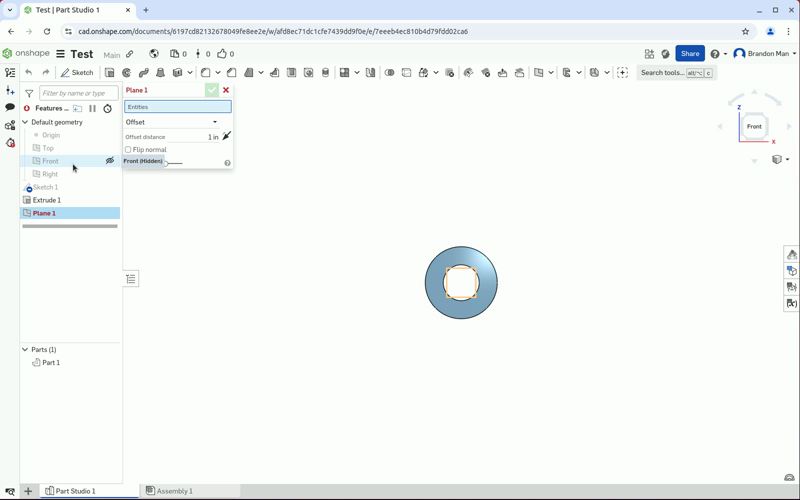
click(73, 163)
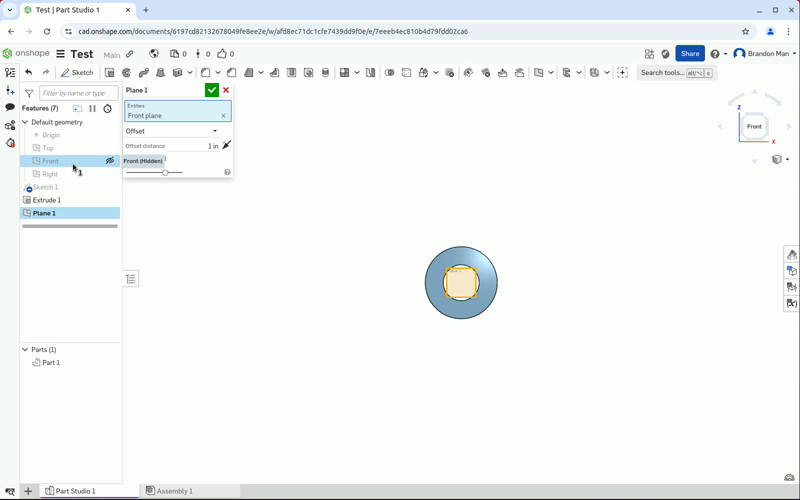
key(tab, 2)
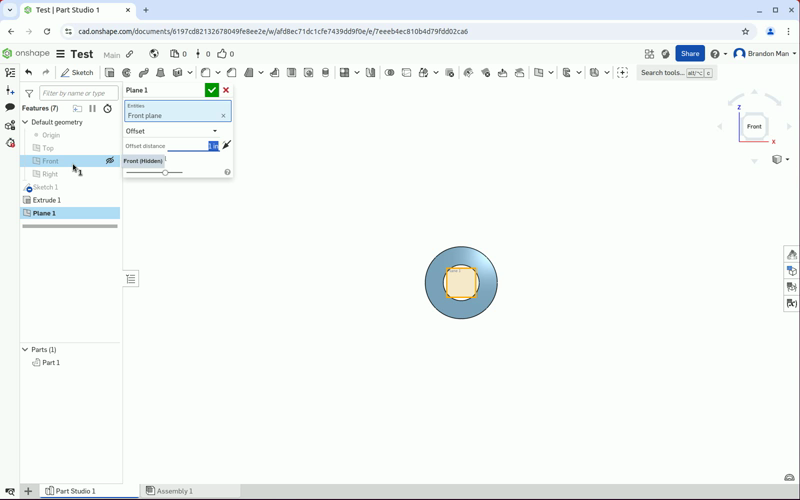
text(3.605)
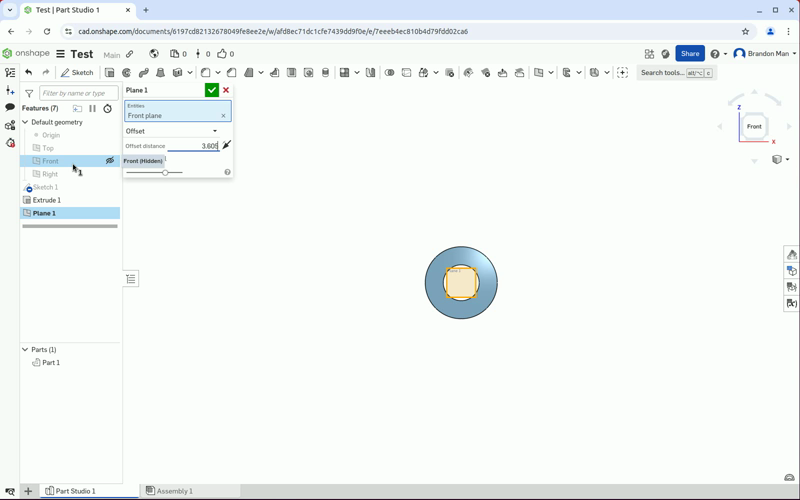
key(enter, 2)
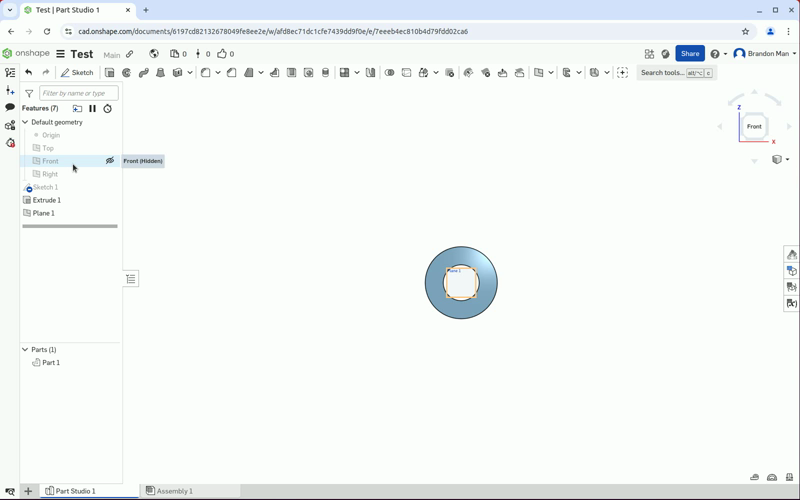
key(shift+s)
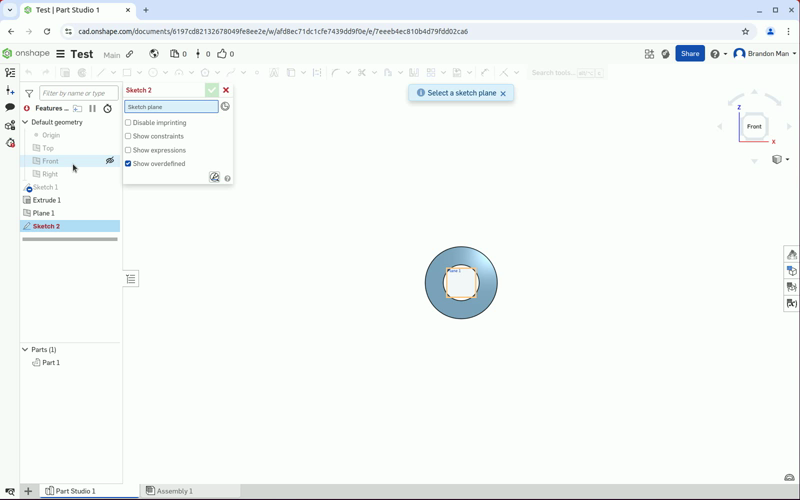
mouse_move(73, 215)
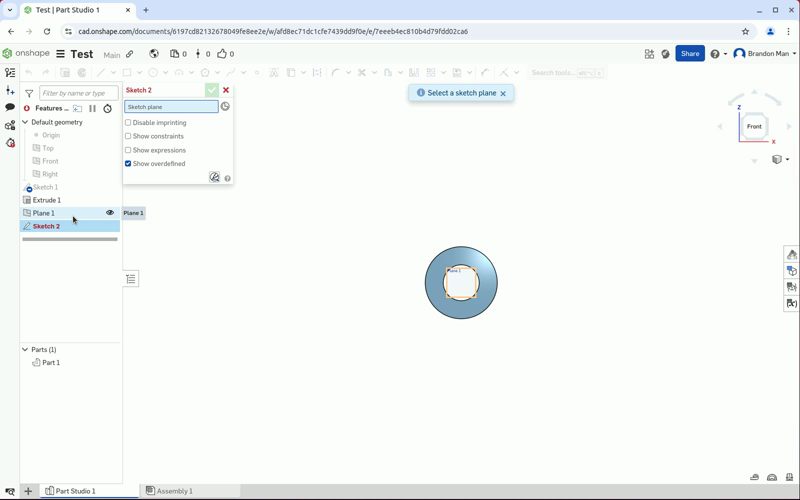
click(73, 215)
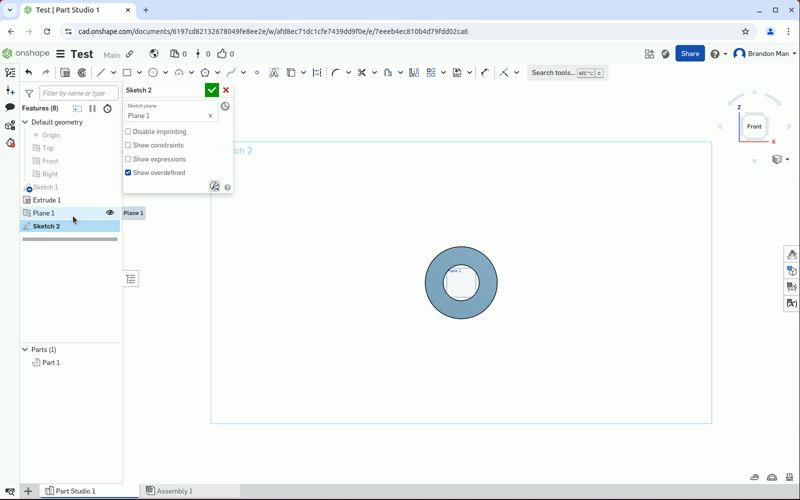
mouse_move(73, 352)
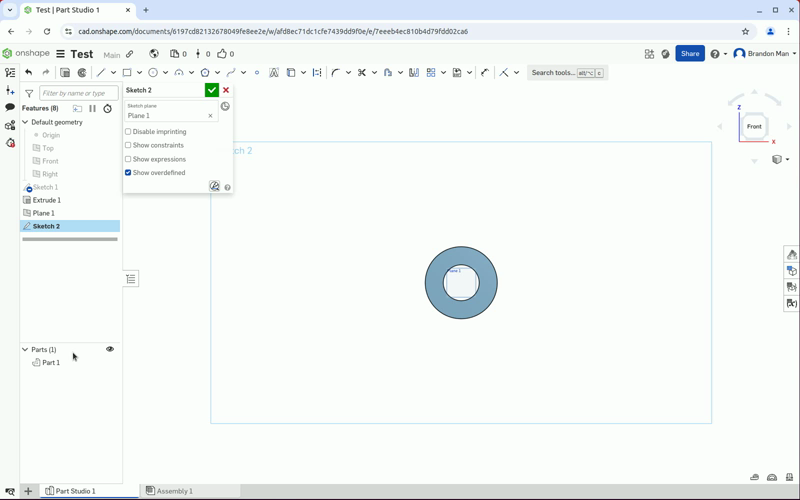
key(y)
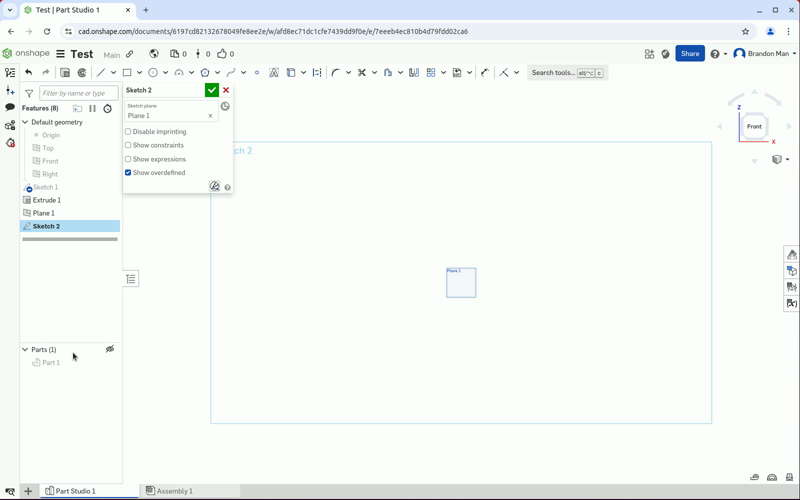
key(c)
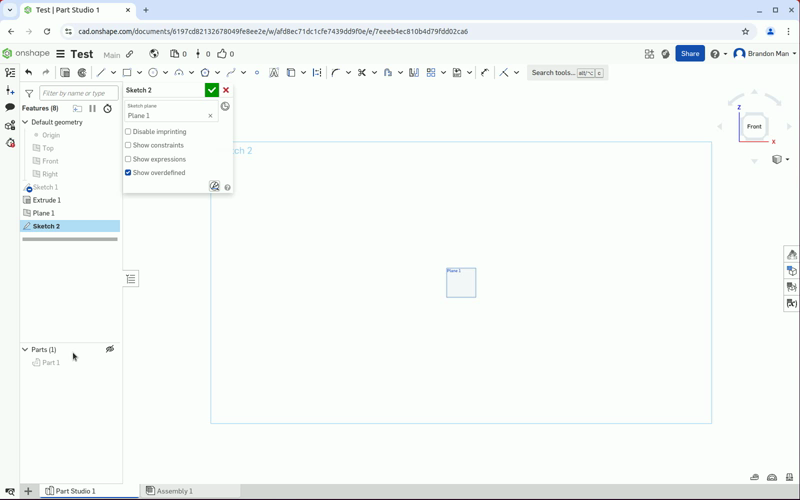
key_down(shift)
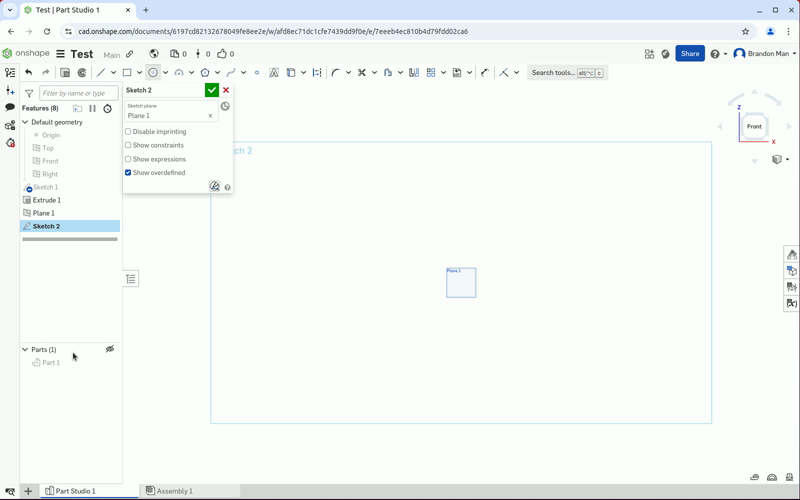
mouse_move(460, 282)
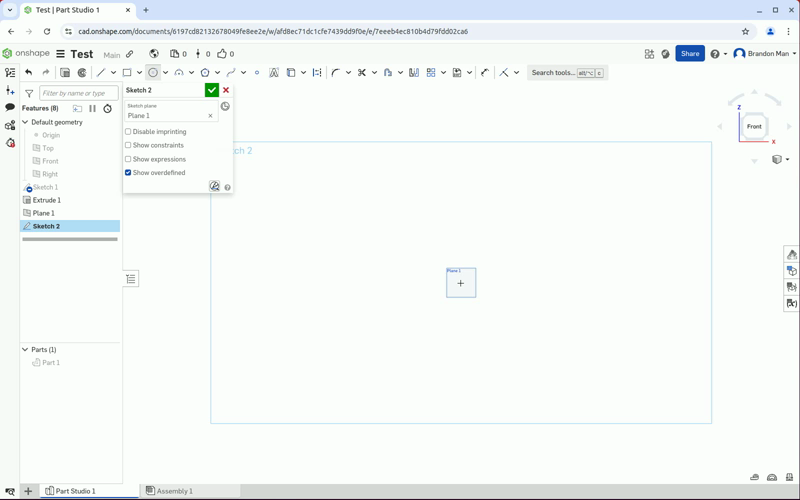
click(460, 282)
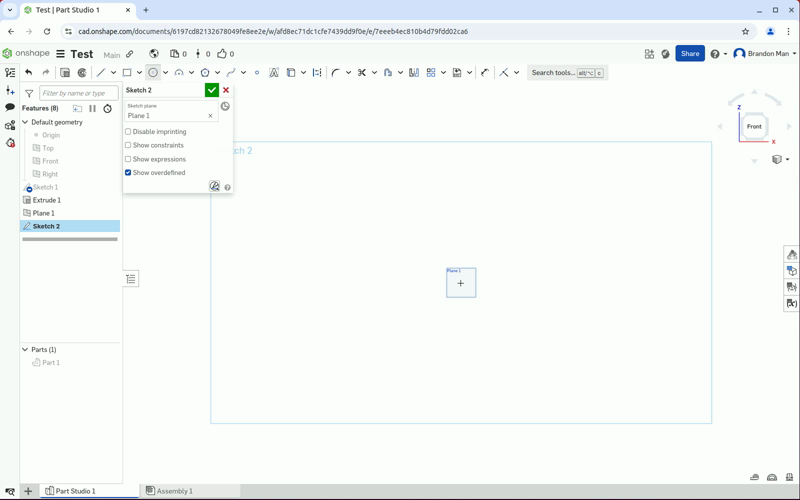
key_up(shift)
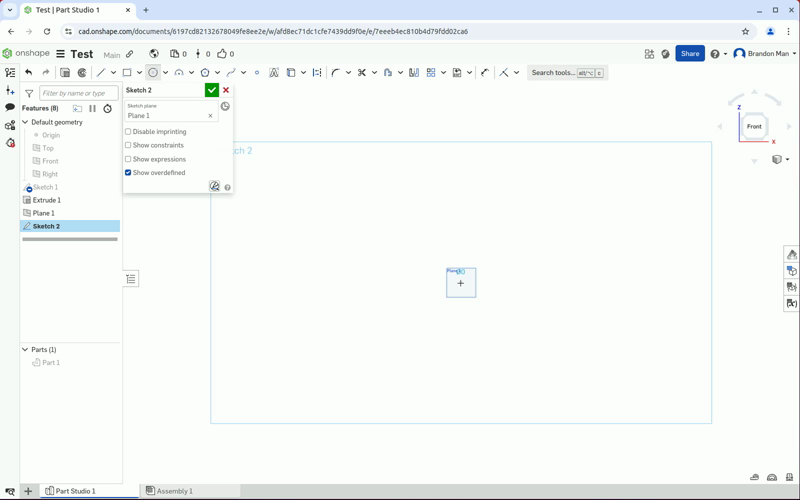
mouse_move(492, 282)
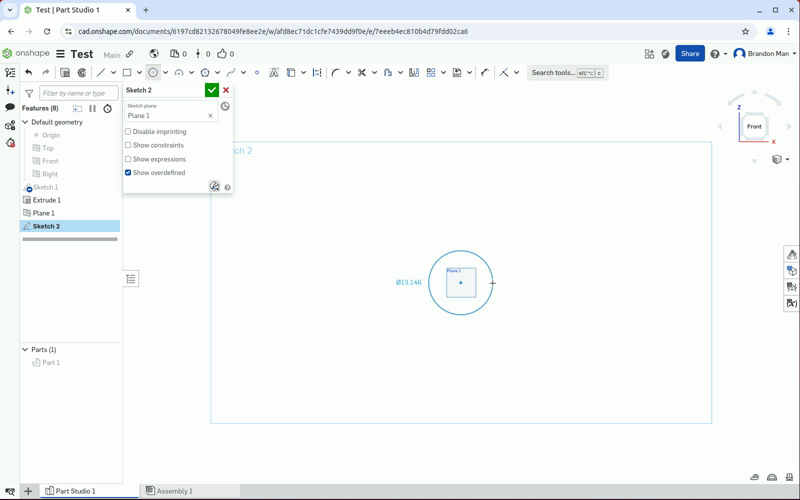
click(492, 282)
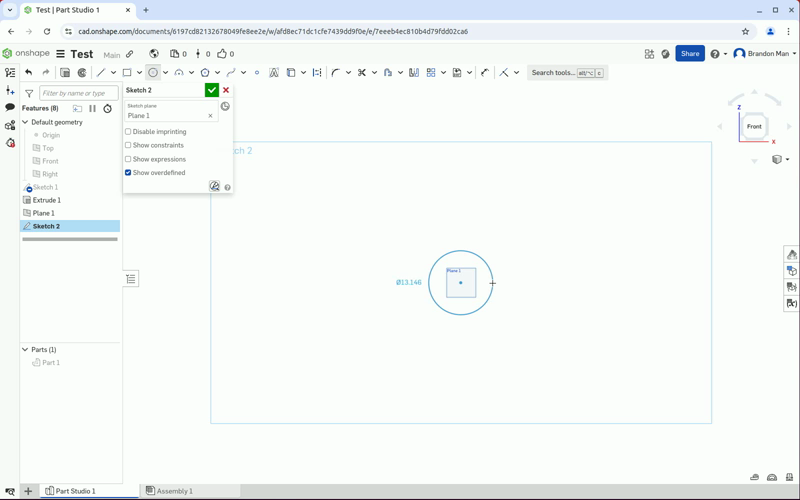
key(esc)
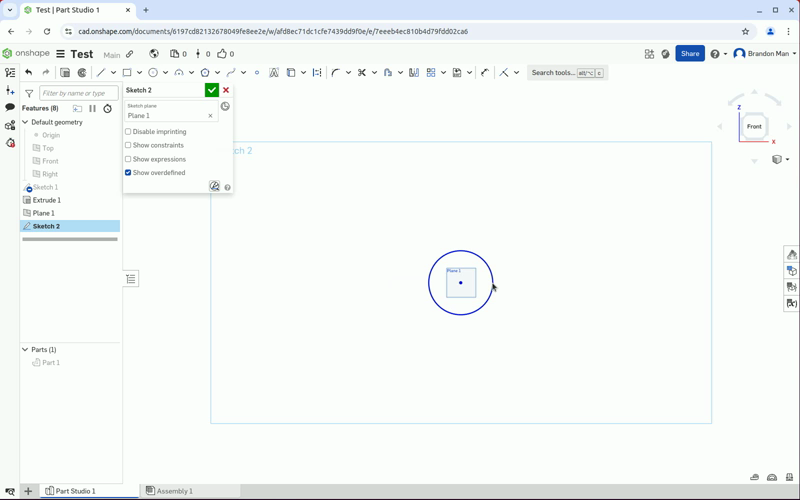
key(c)
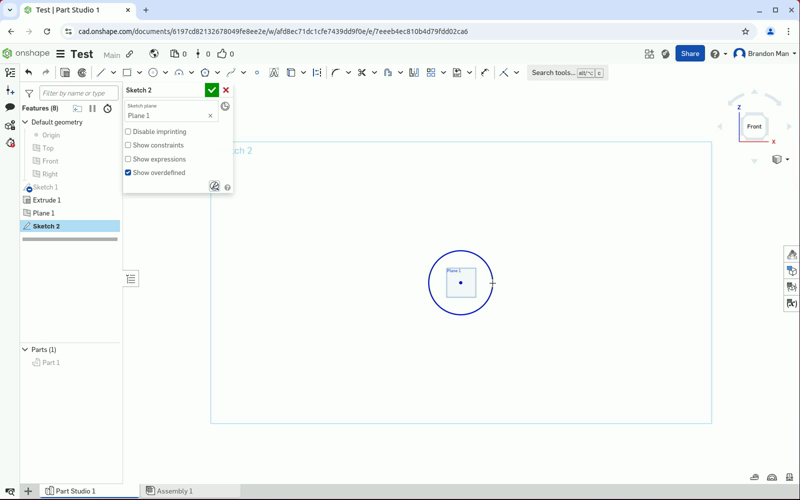
key_down(shift)
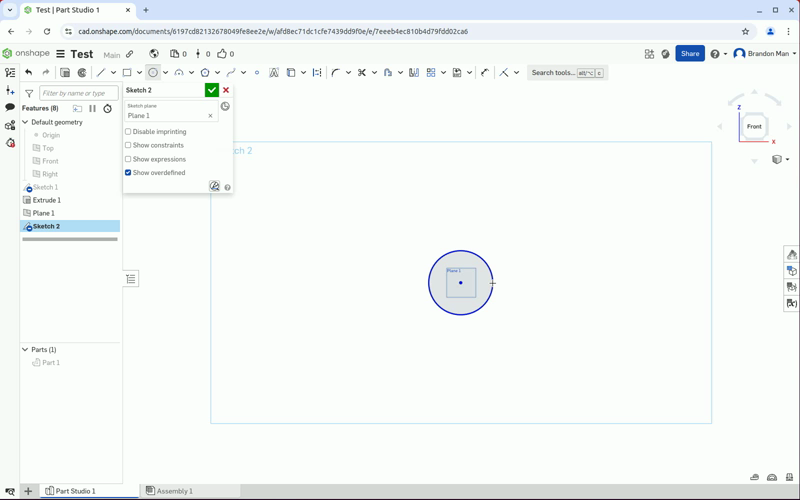
mouse_move(460, 282)
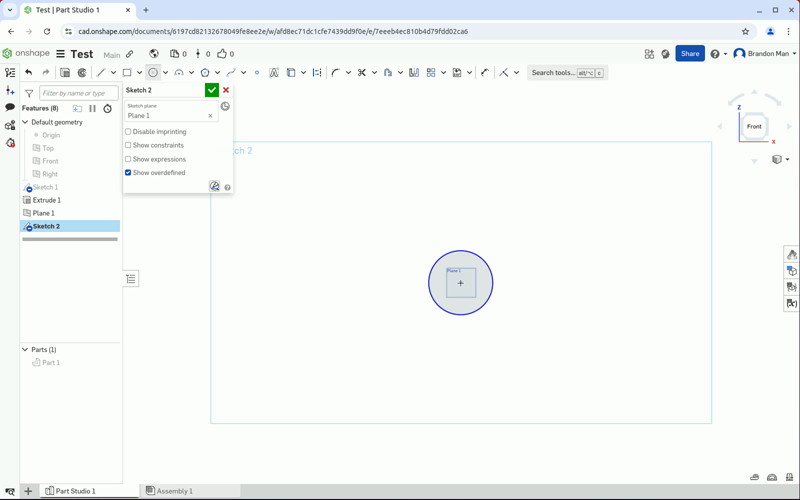
click(460, 282)
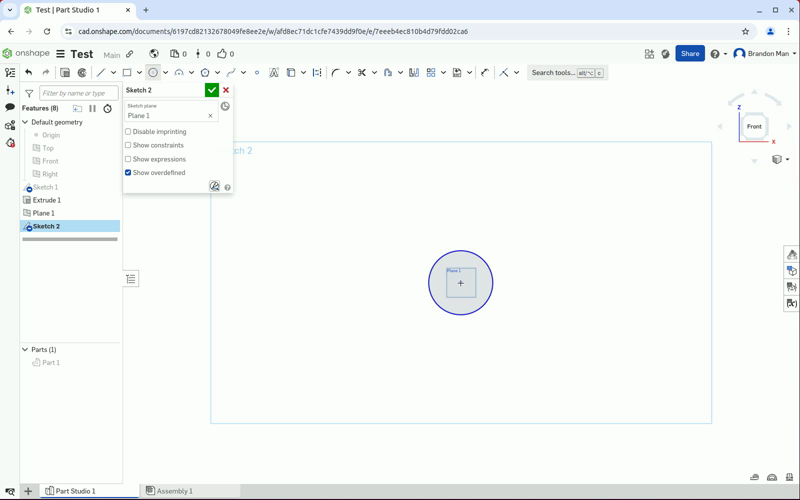
key_up(shift)
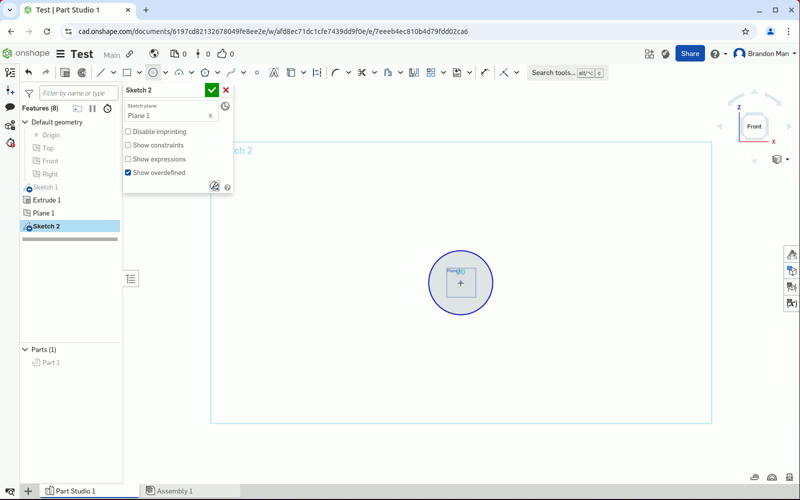
mouse_move(478, 282)
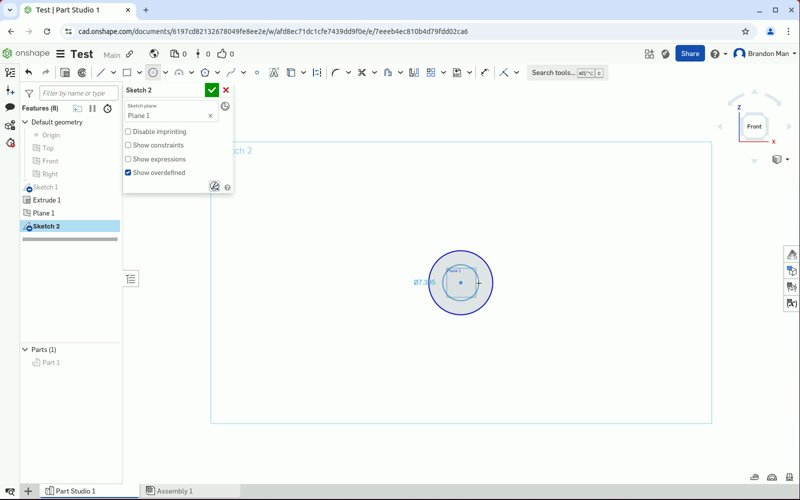
click(478, 282)
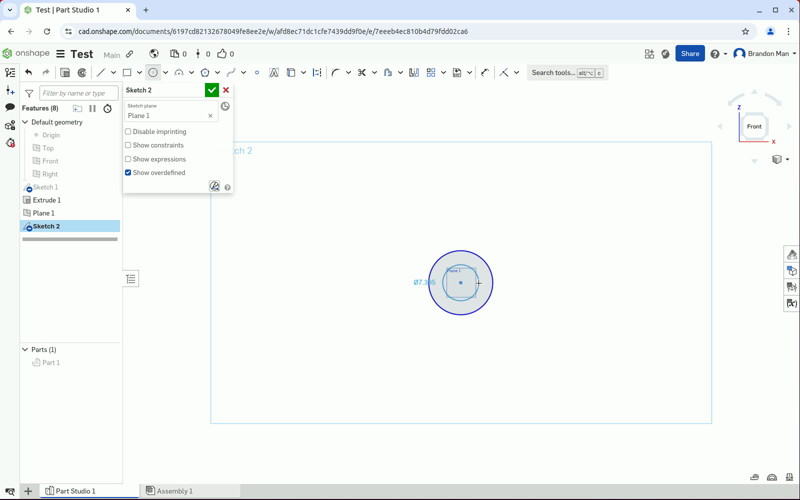
key(esc)
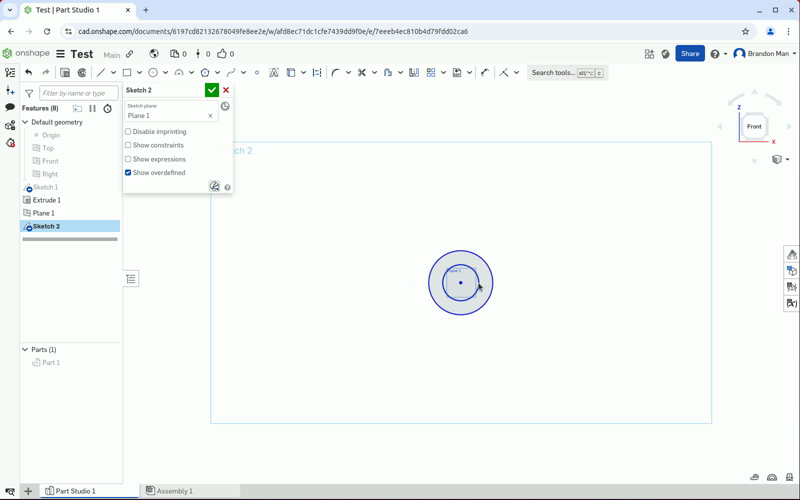
mouse_move(441, 304)
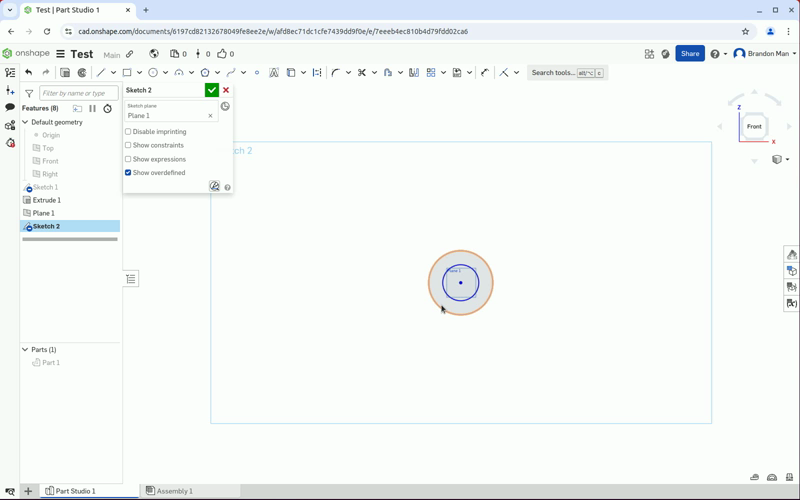
click(441, 304)
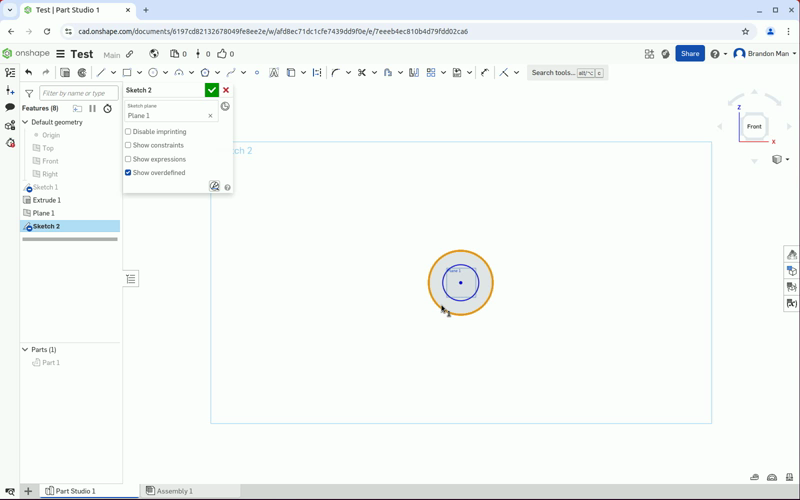
mouse_move(73, 352)
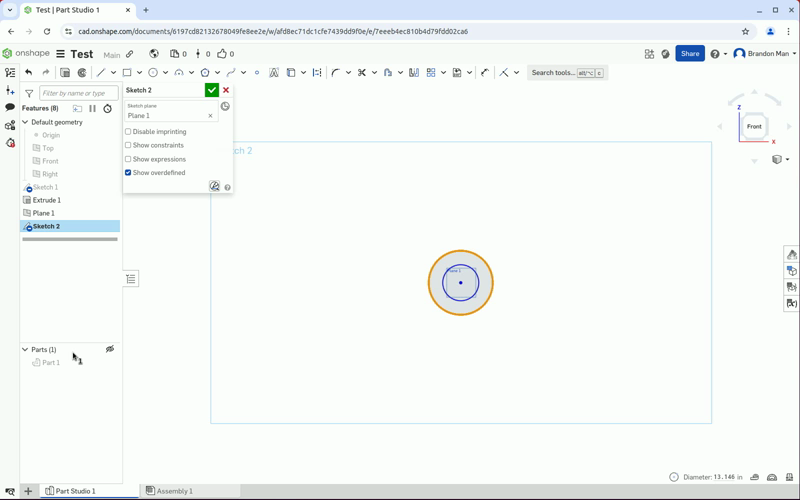
key(shift+y)
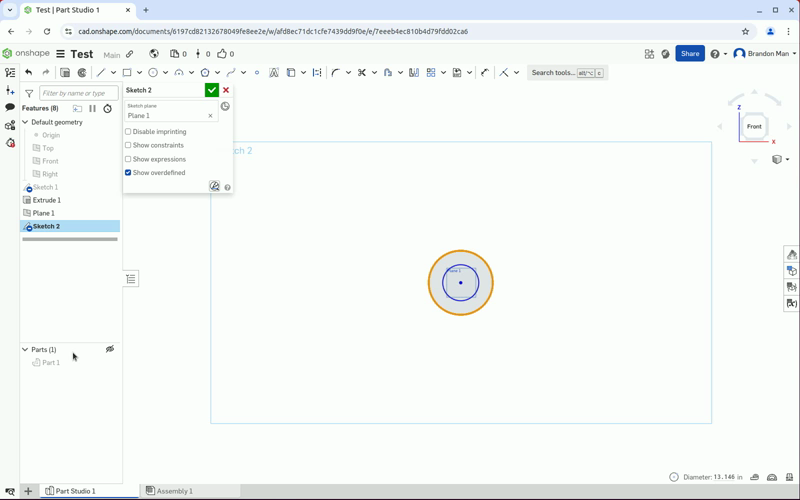
key(shift+e)
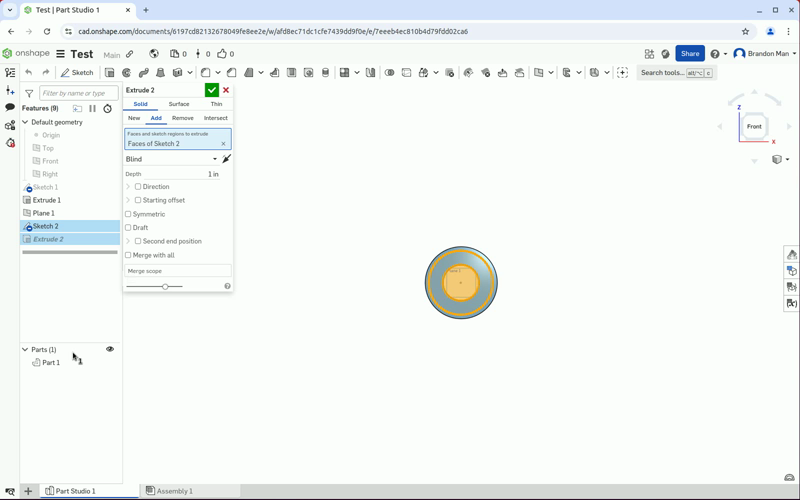
mouse_move(143, 106)
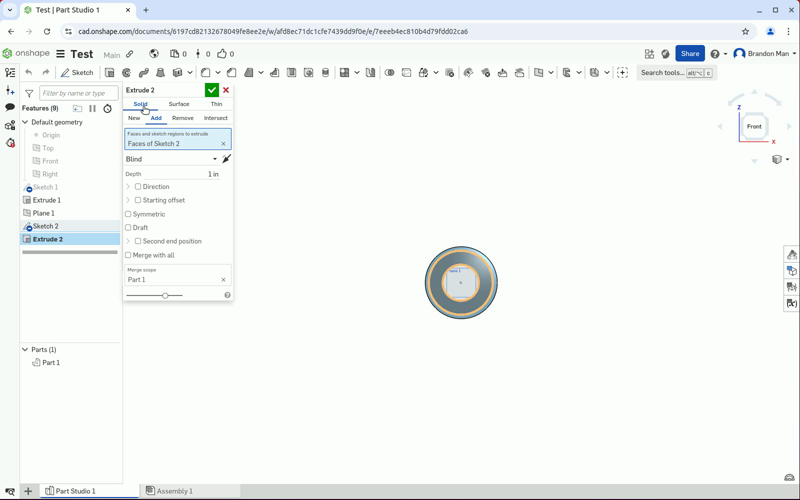
click(143, 106)
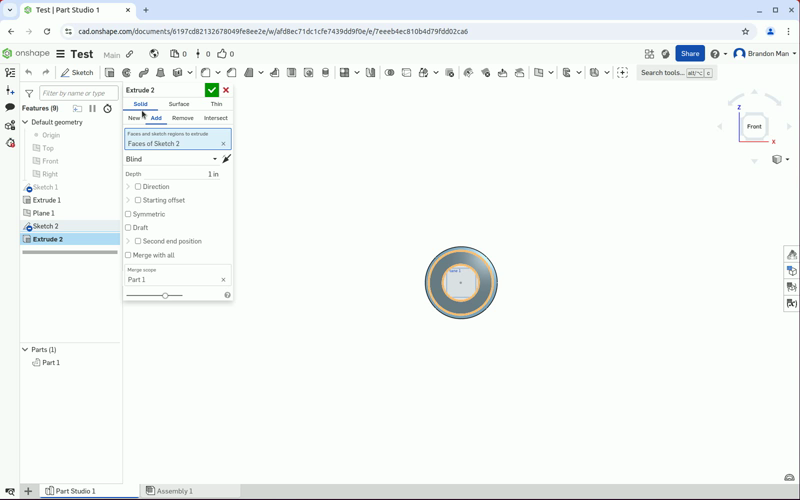
mouse_move(137, 120)
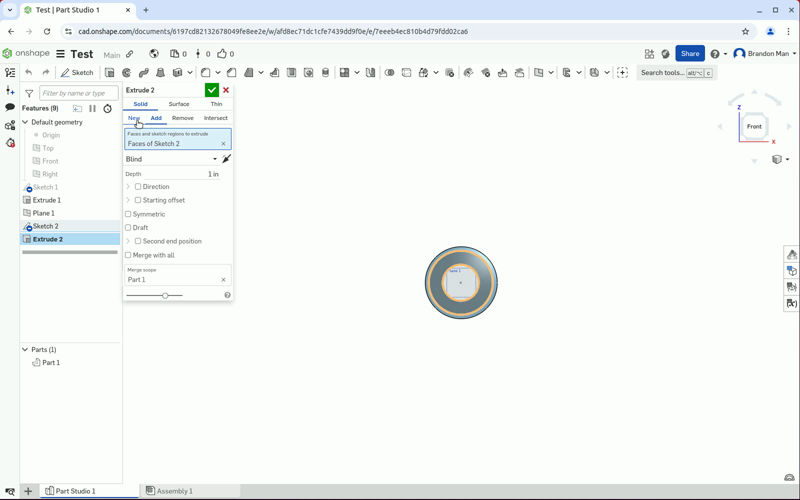
click(137, 120)
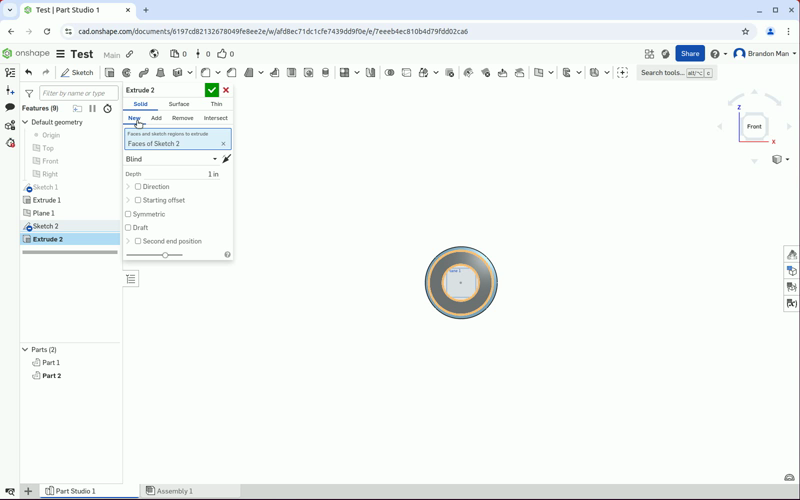
key(tab, 4)
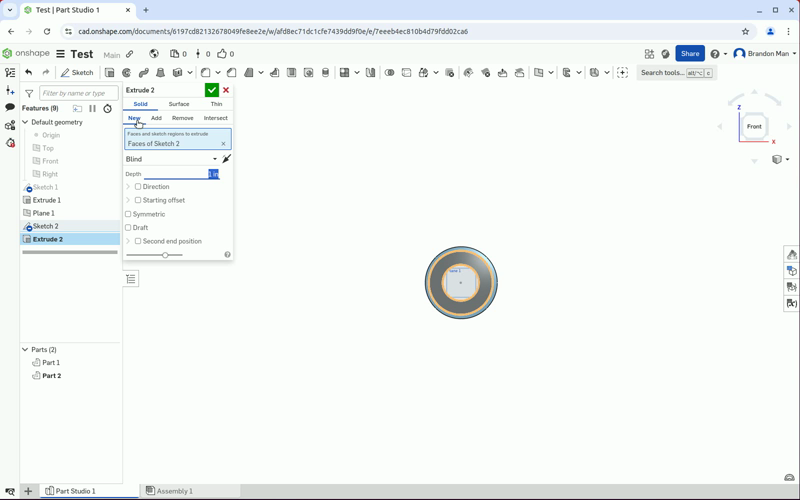
text(1.204)
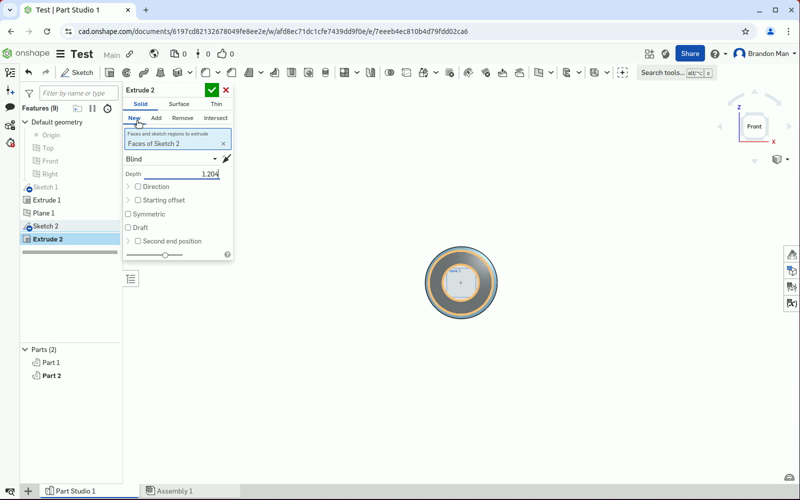
key(enter)
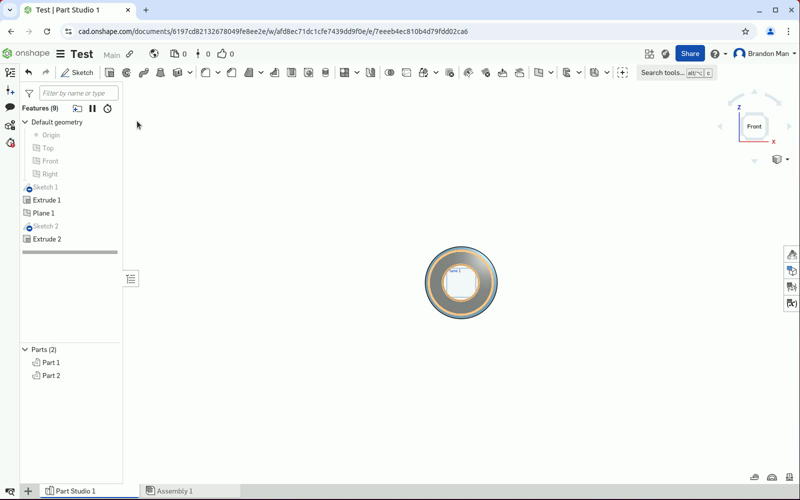
key(shift+h)
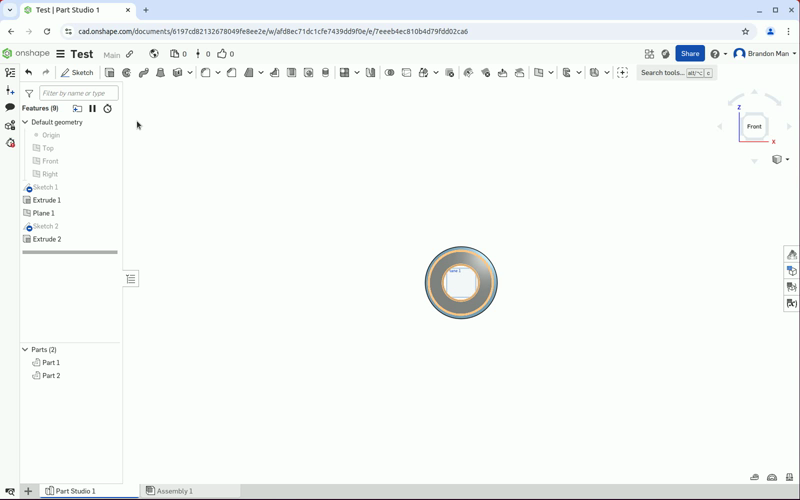
key(shift+h)
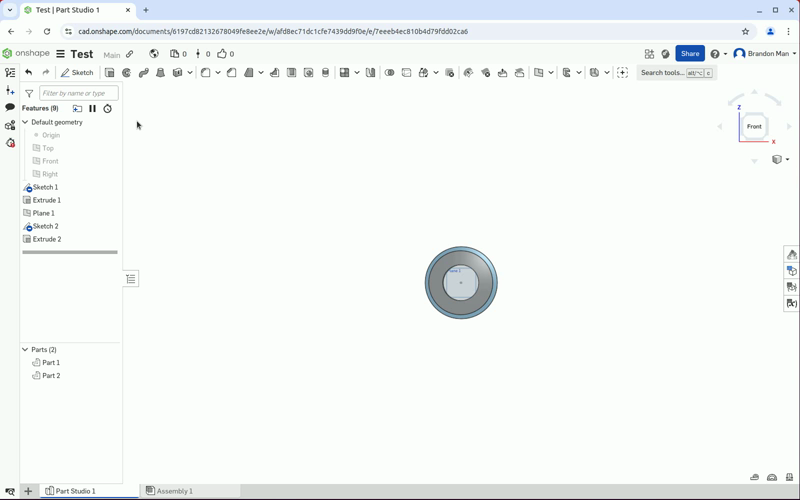
key(shift+7)
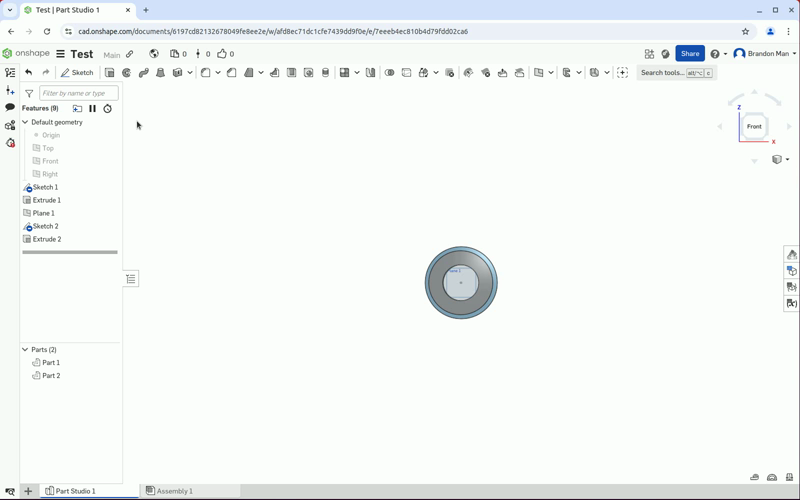
key(left, 2)
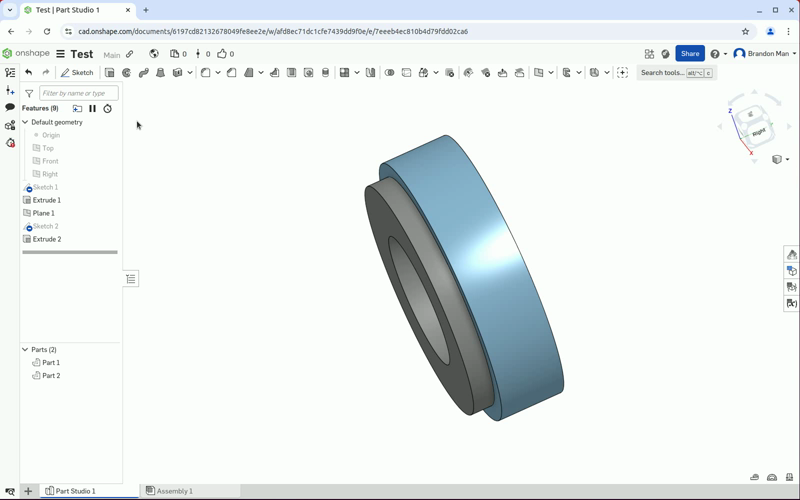
key(down, 2)
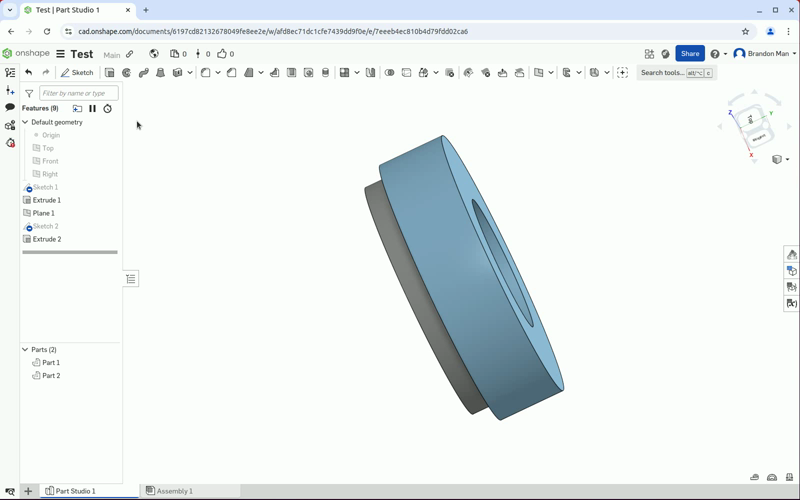
key(up, 2)
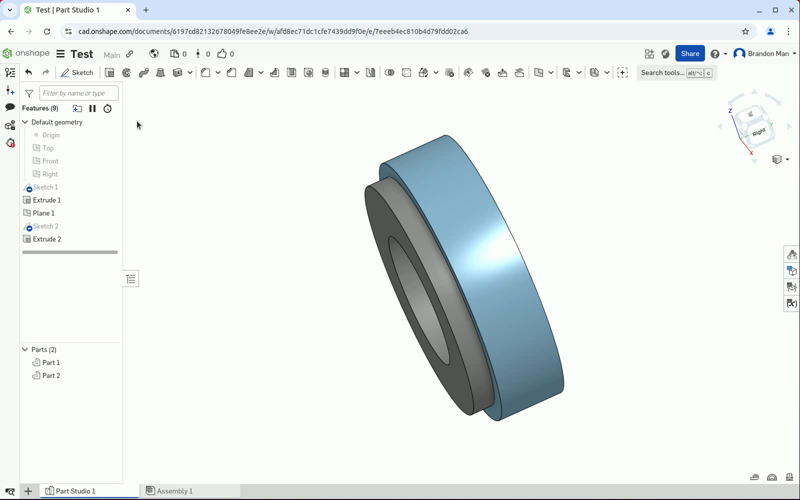
key(right, 2)
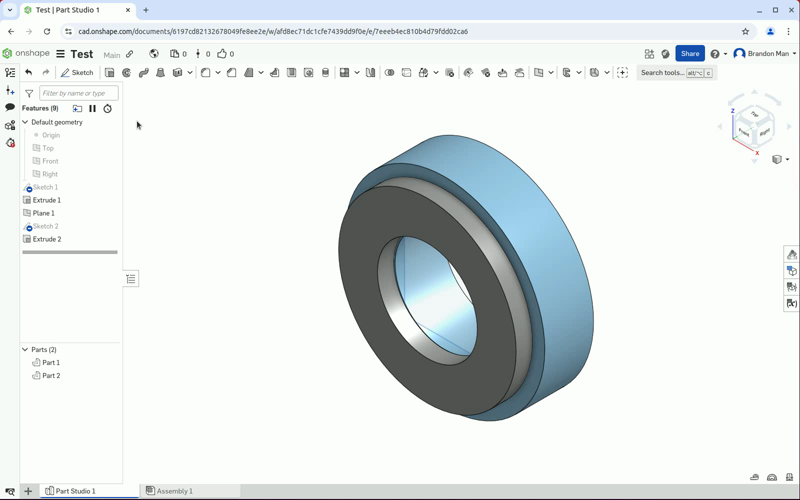
mouse_move(73, 189)
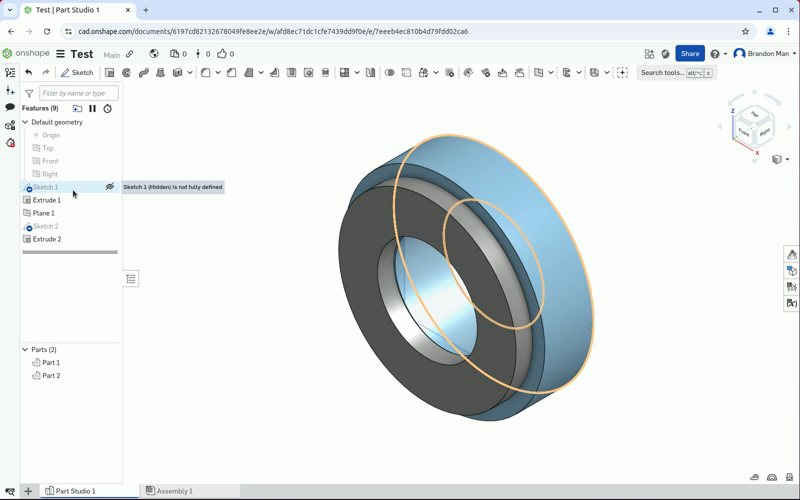
click(73, 189)